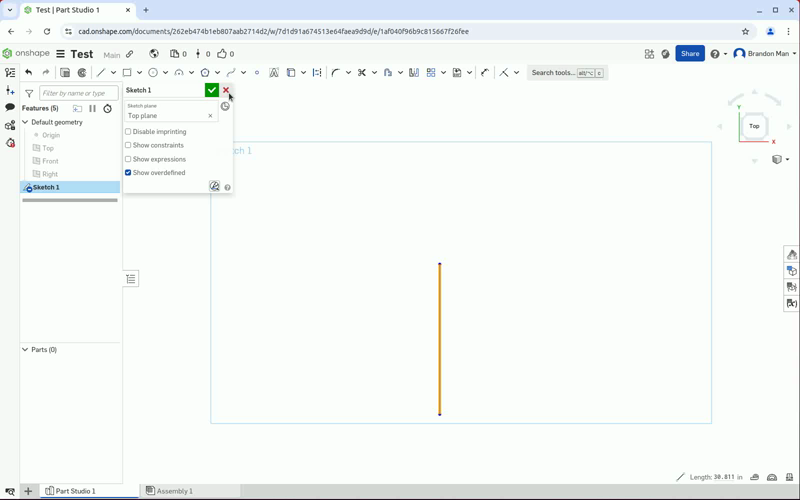
key(shift+h)
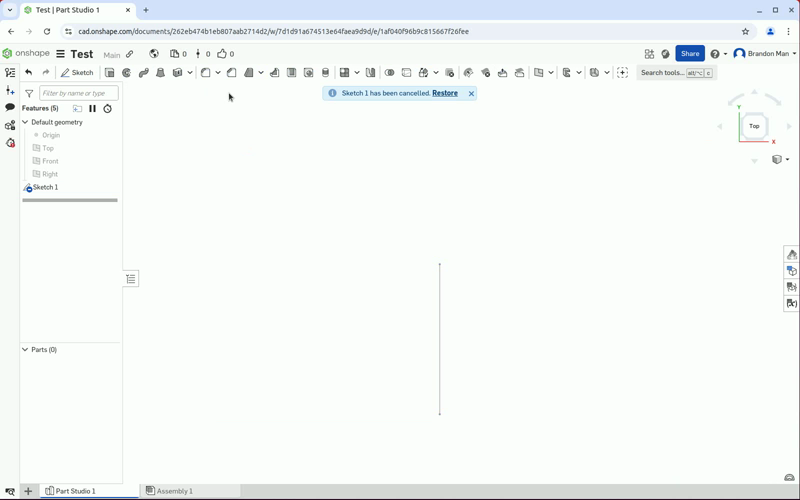
key(shift+s)
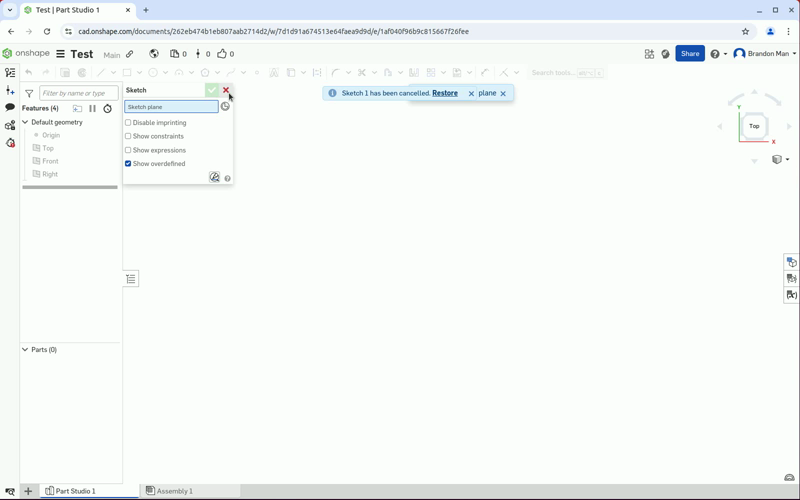
mouse_move(73, 150)
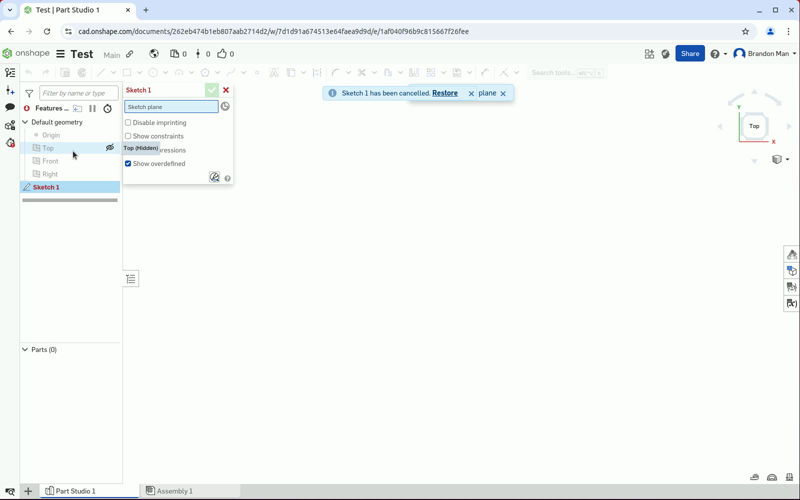
click(73, 150)
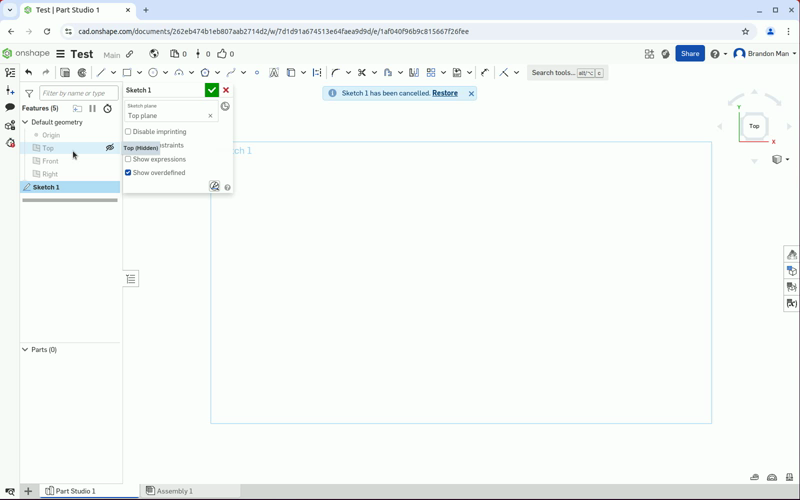
mouse_move(73, 352)
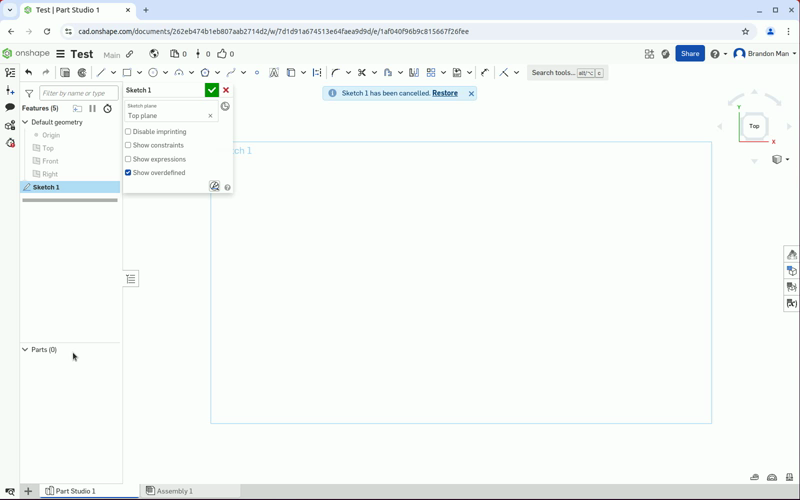
key(y)
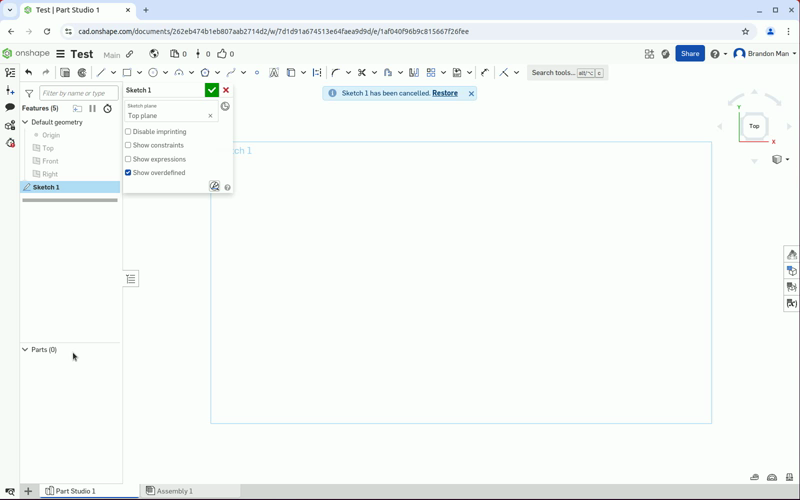
key(l)
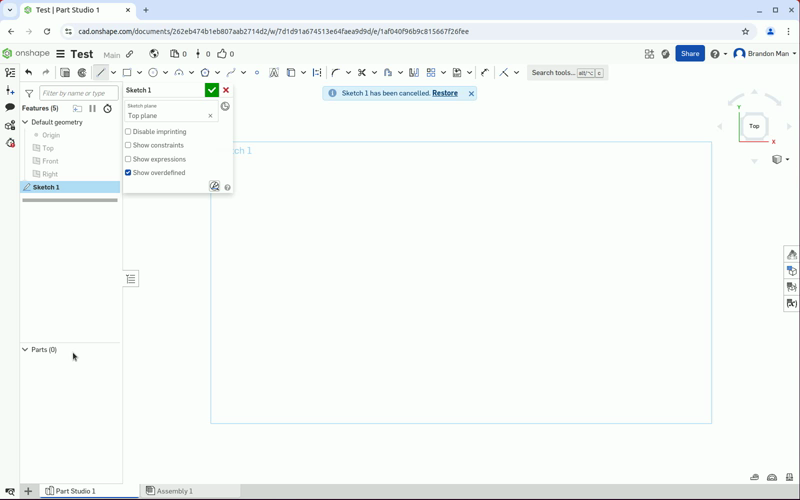
key_down(shift)
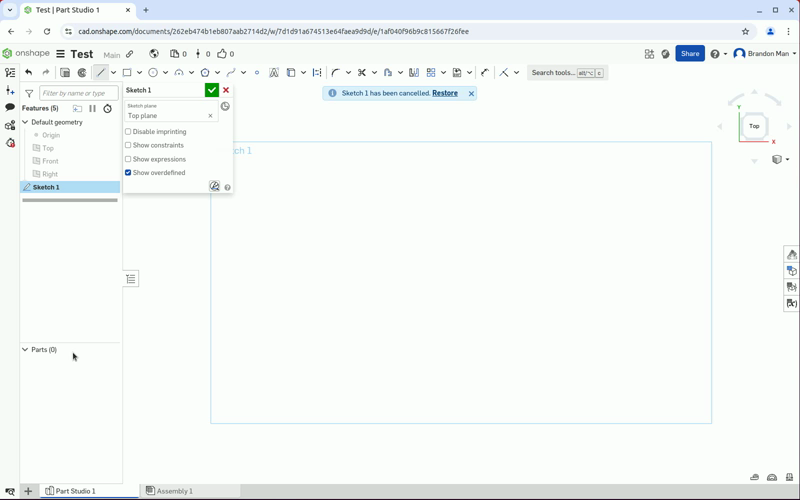
mouse_move(460, 282)
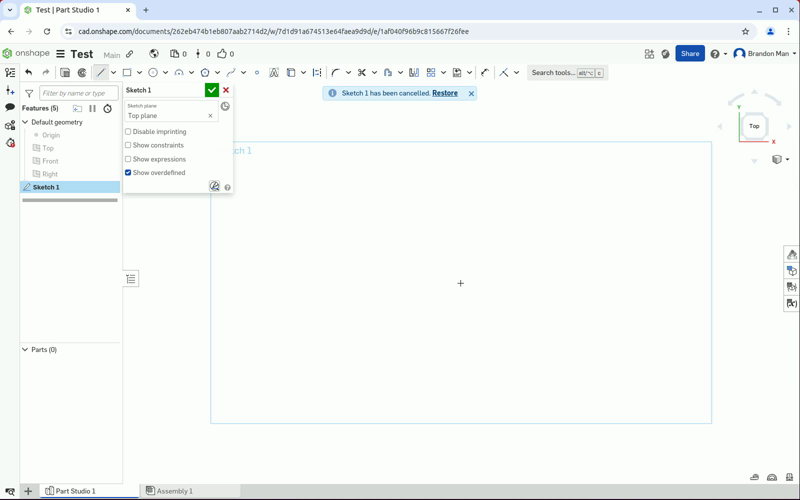
click(460, 282)
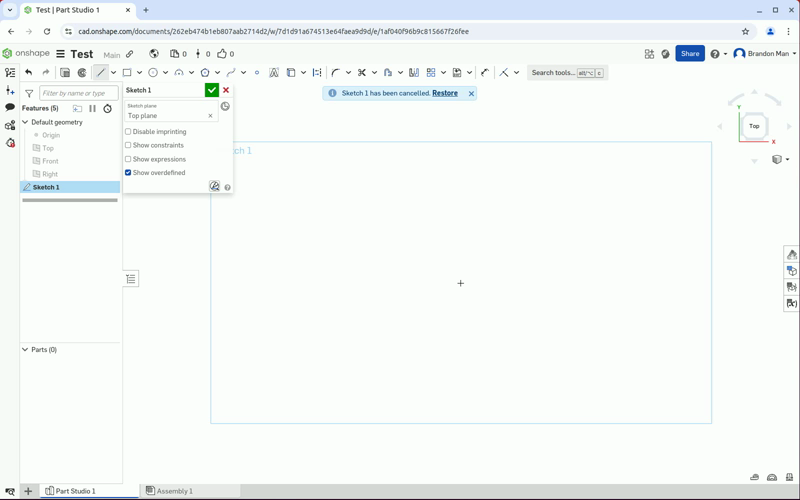
key_up(shift)
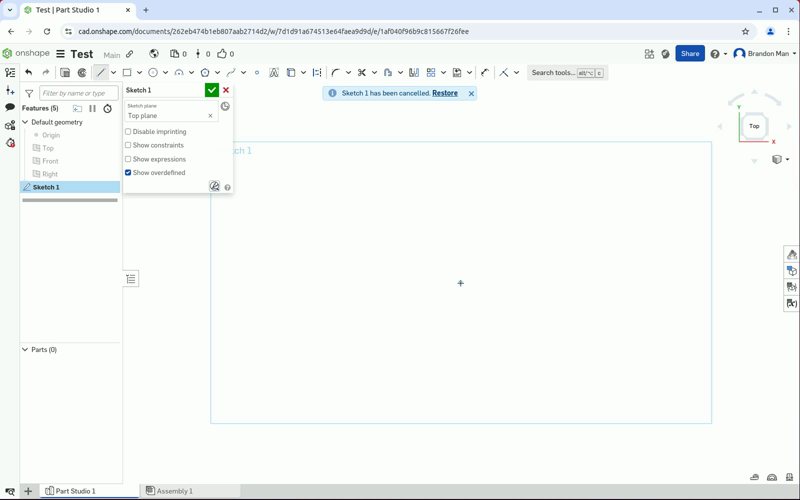
key_down(shift)
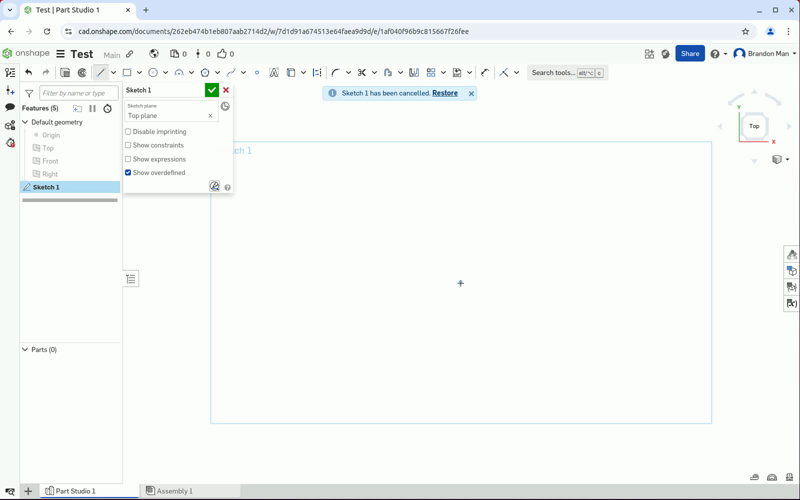
mouse_move(535, 282)
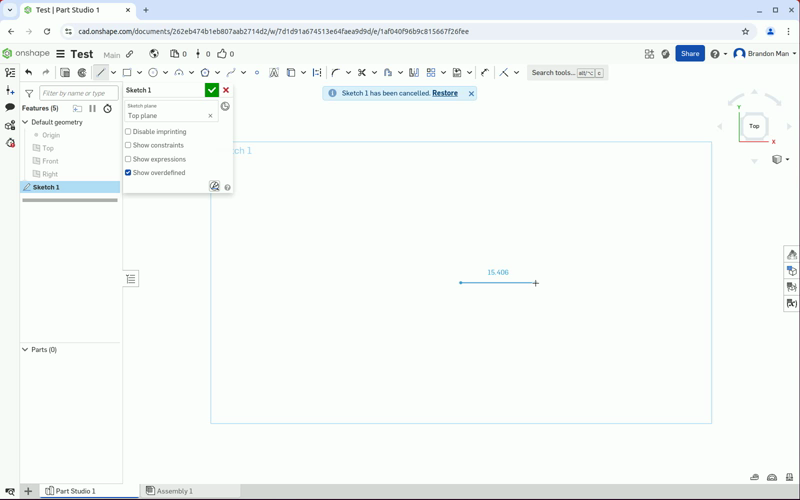
click(535, 282)
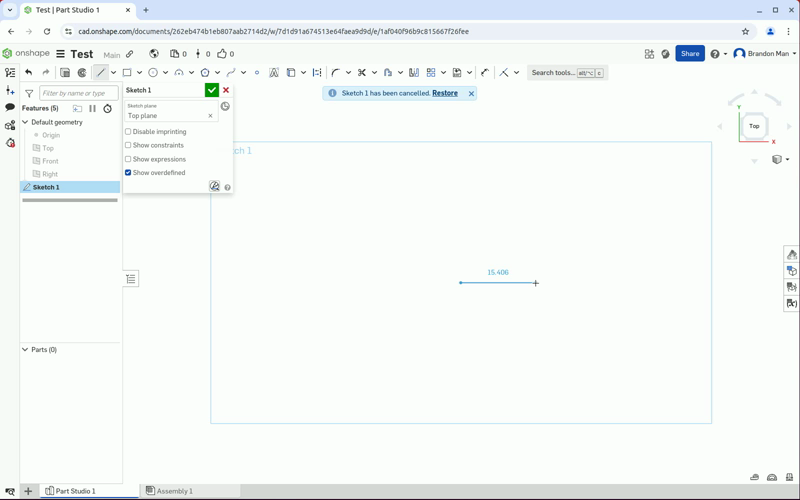
key_up(shift)
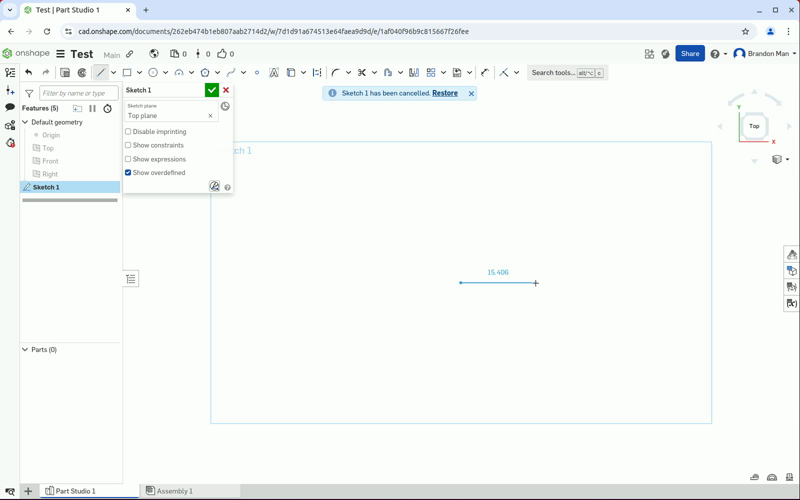
key_down(shift)
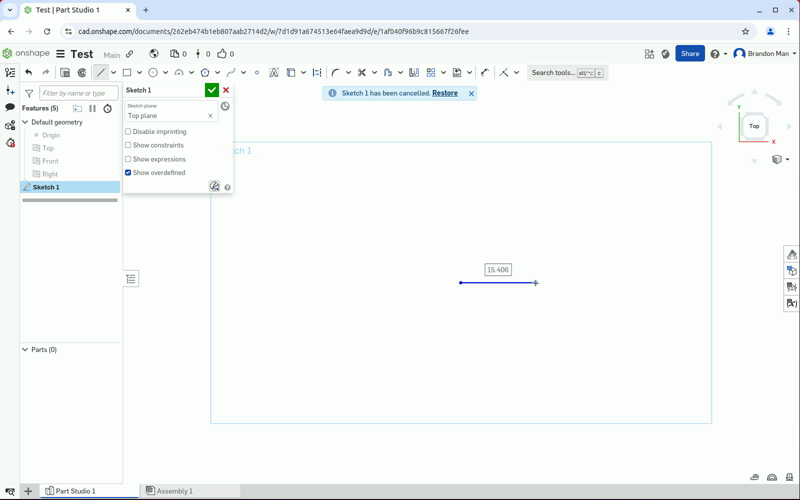
mouse_move(535, 170)
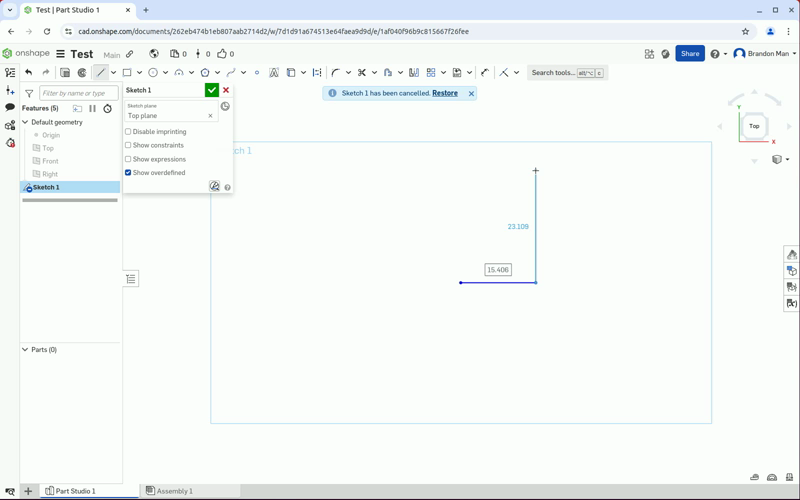
click(535, 170)
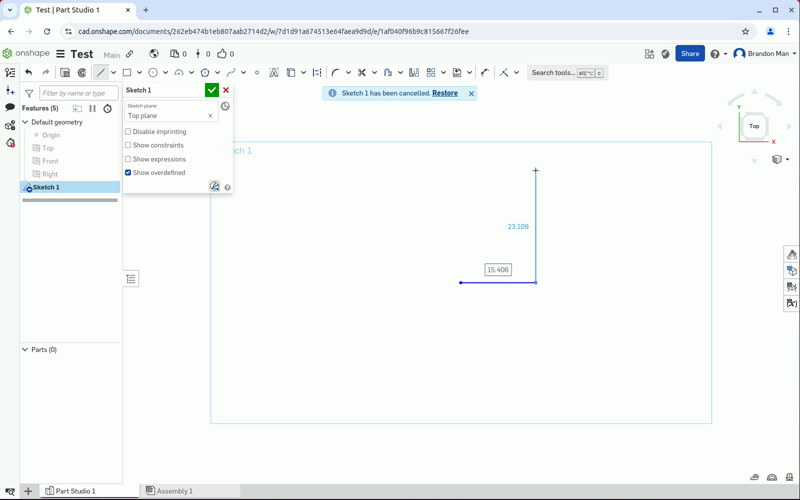
key_up(shift)
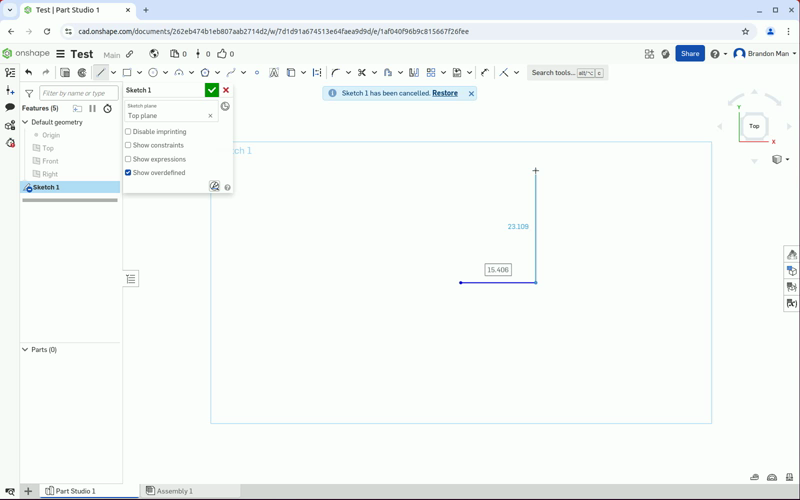
key_down(shift)
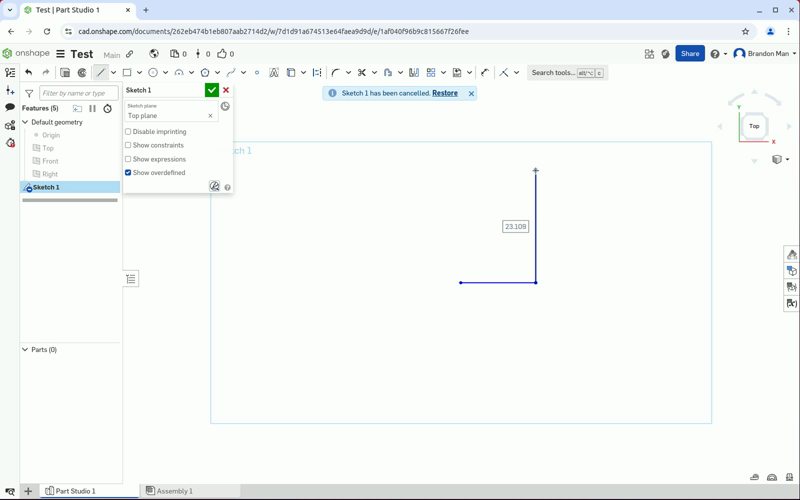
mouse_move(460, 170)
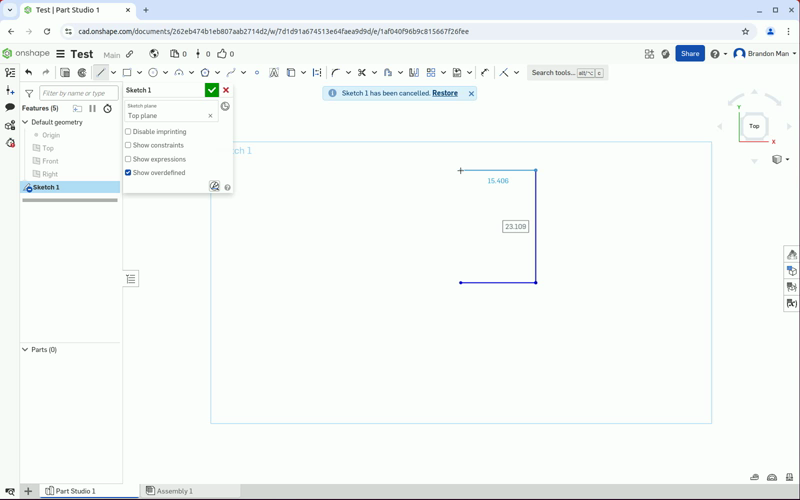
click(460, 170)
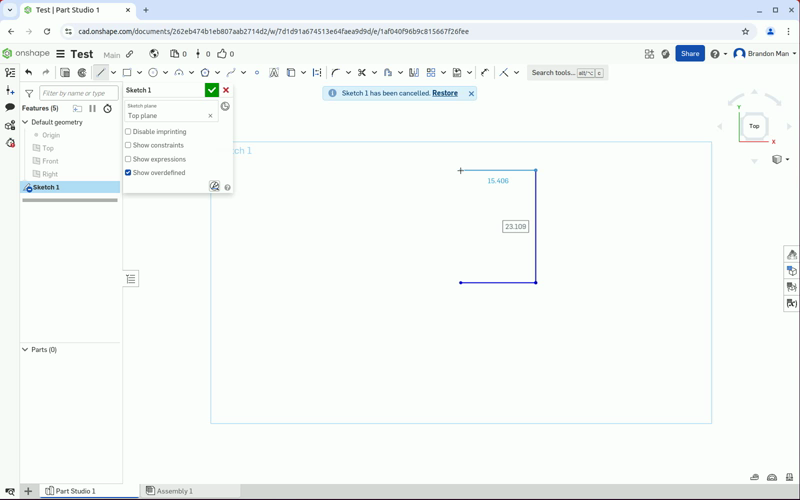
key_up(shift)
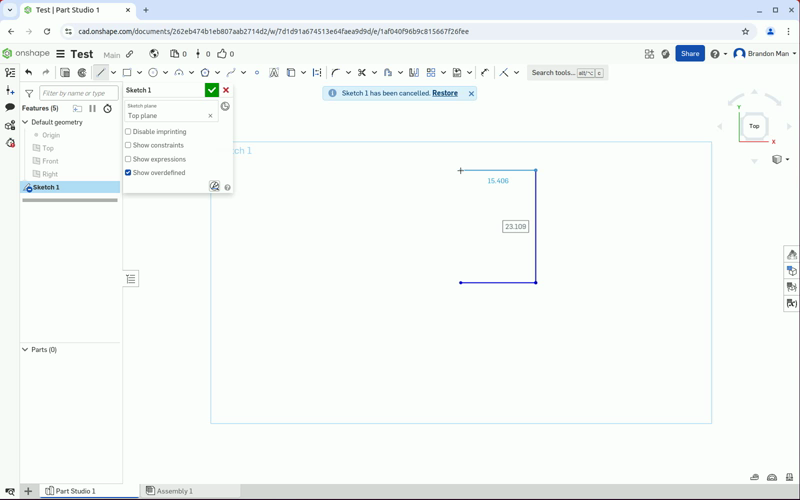
key_down(shift)
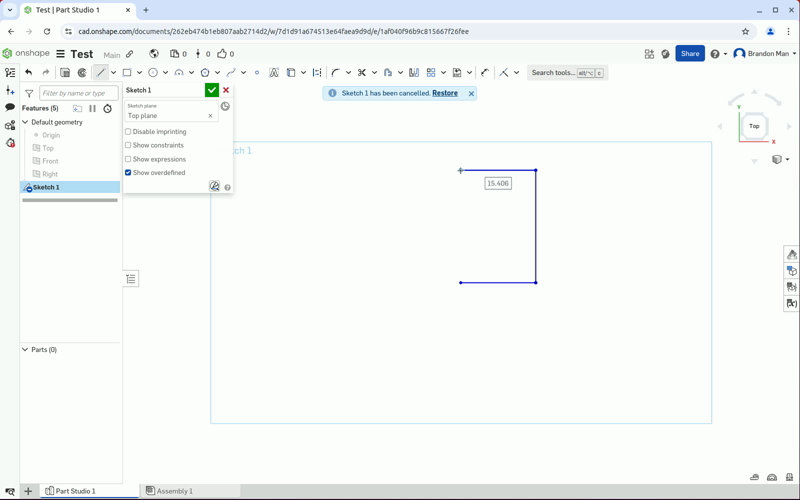
mouse_move(460, 282)
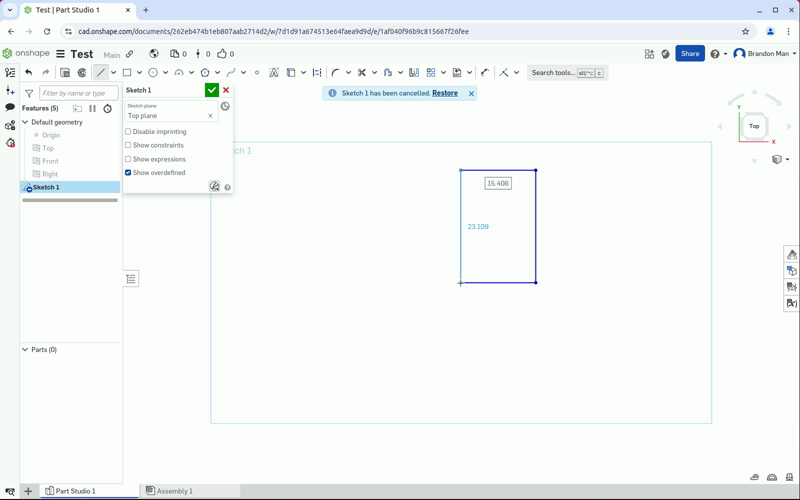
key_up(shift)
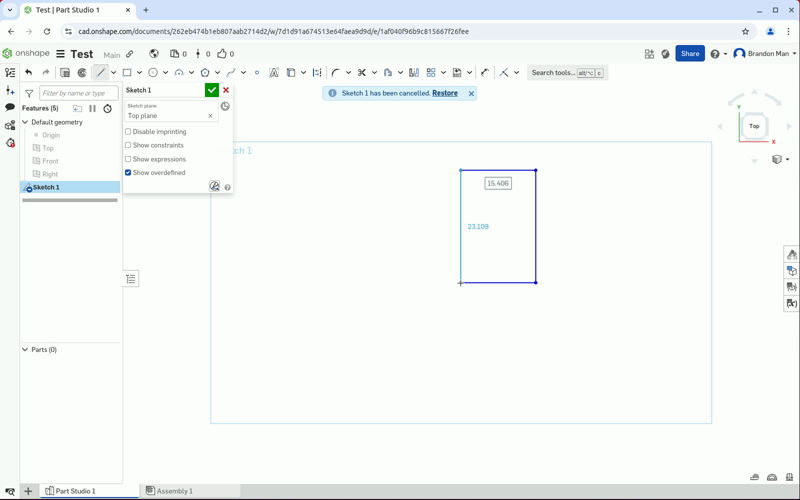
click(460, 282)
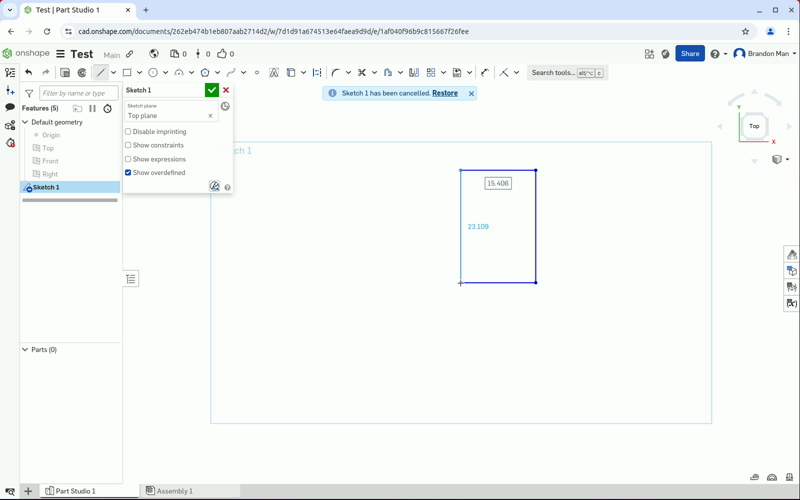
key(esc)
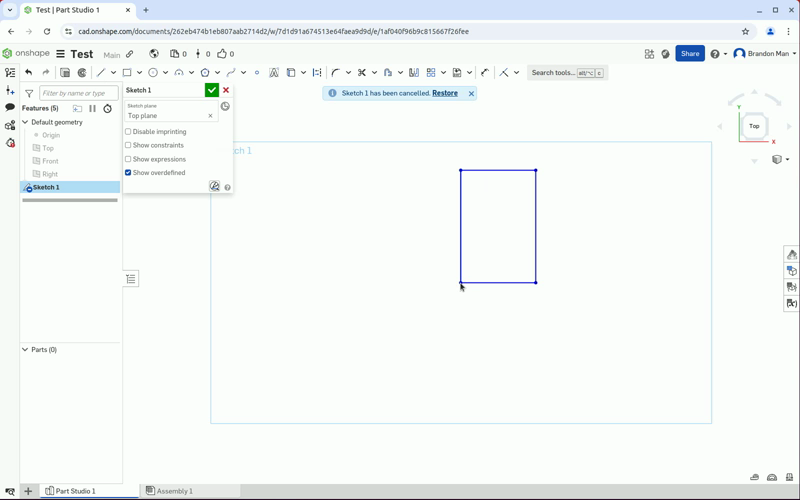
mouse_move(480, 195)
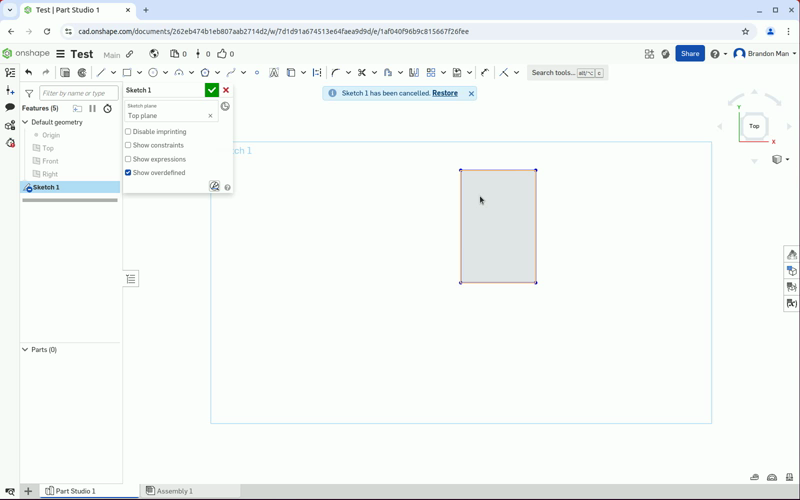
click(480, 195)
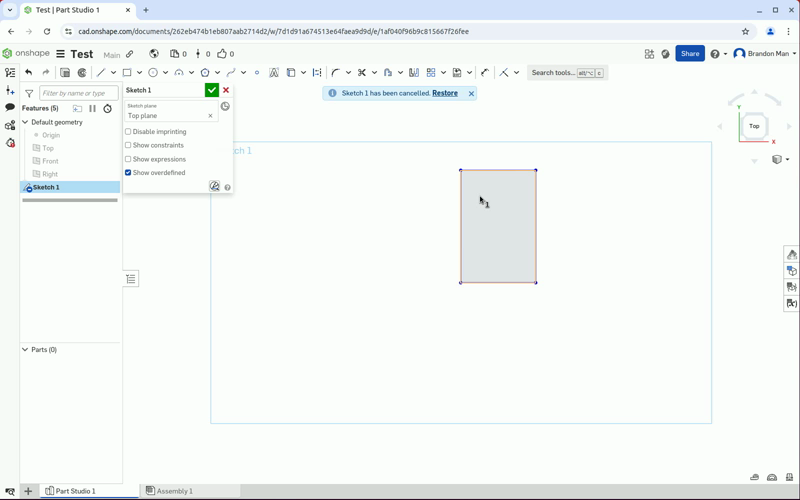
mouse_move(73, 352)
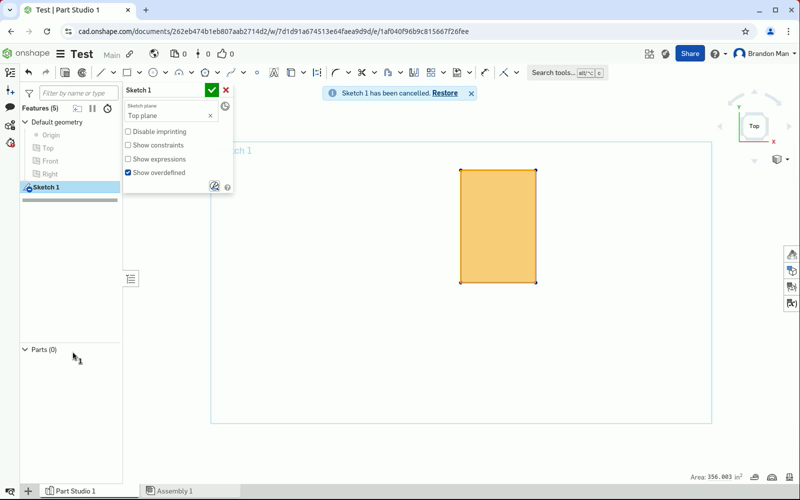
key(shift+y)
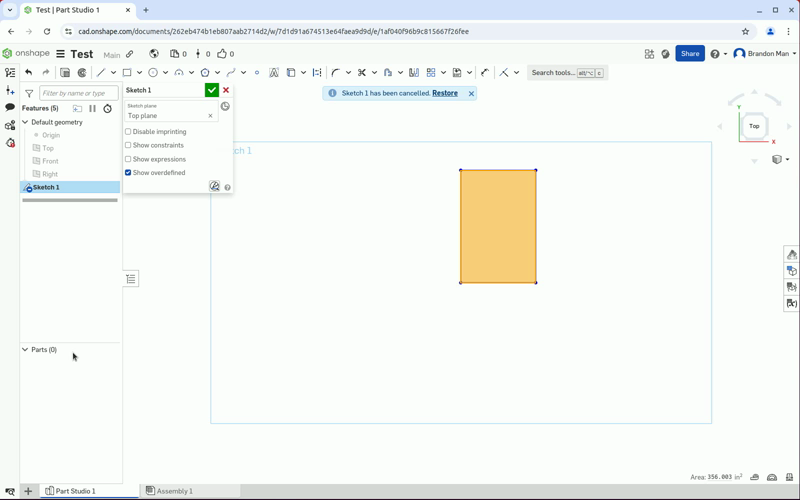
key(shift+e)
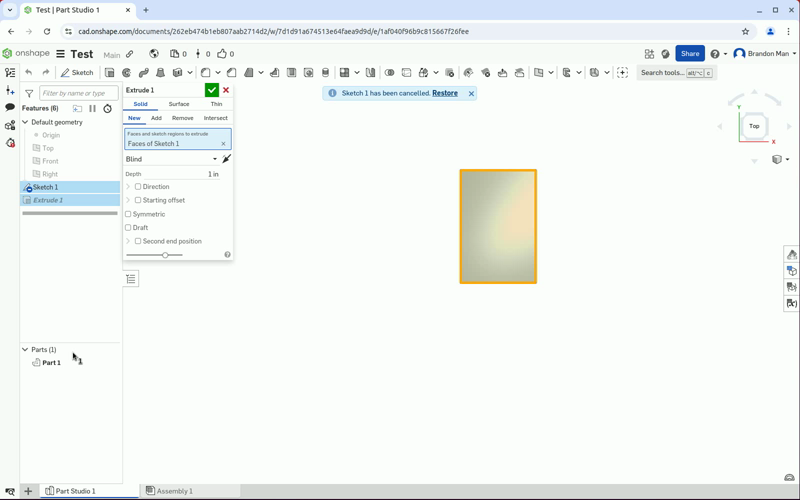
mouse_move(143, 106)
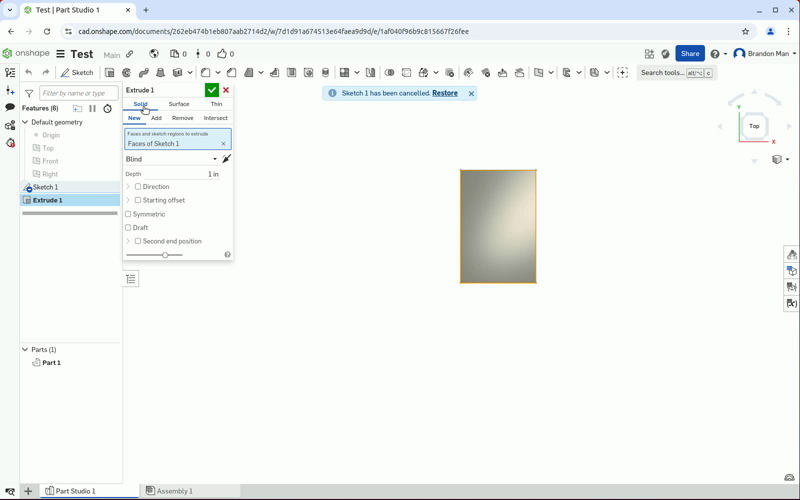
click(143, 106)
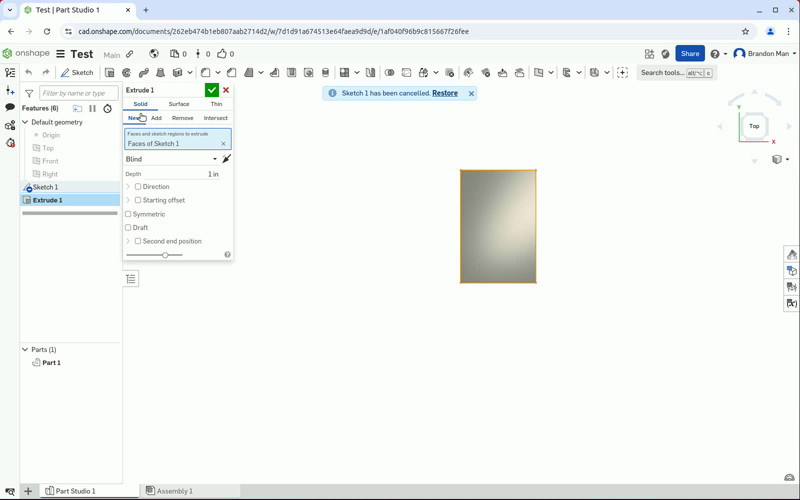
mouse_move(137, 120)
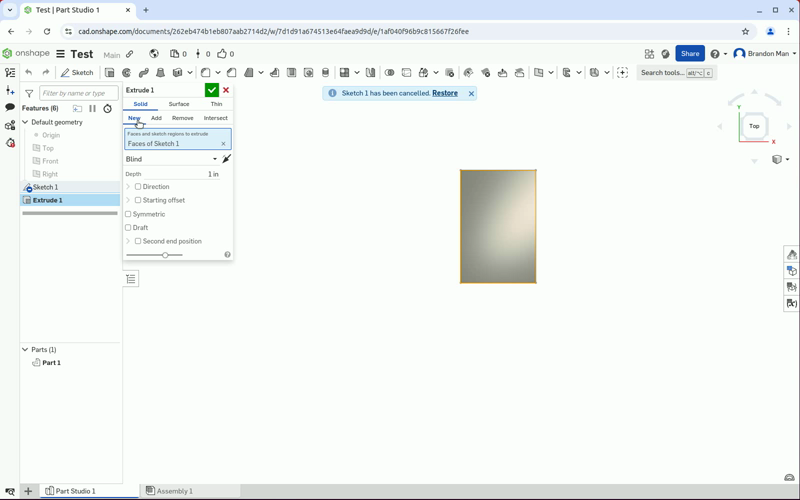
click(137, 120)
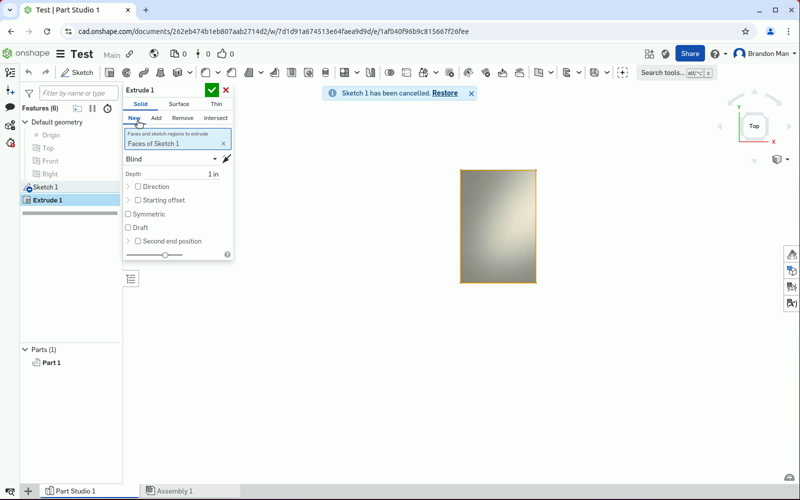
key(tab, 4)
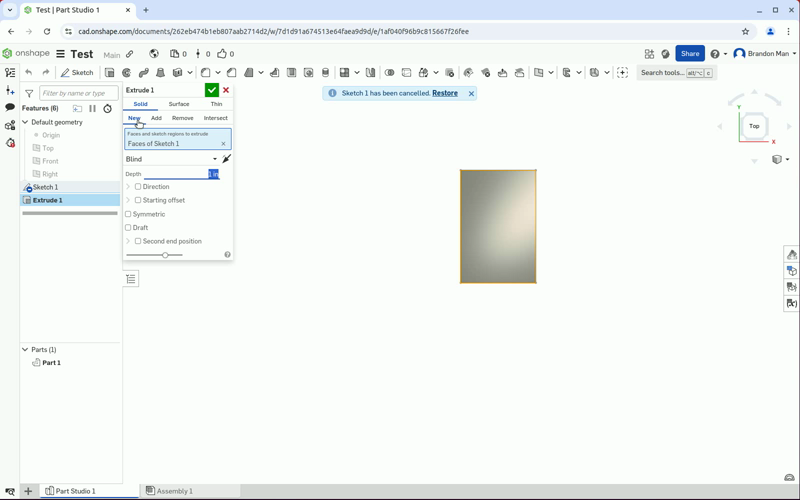
text(9.147)
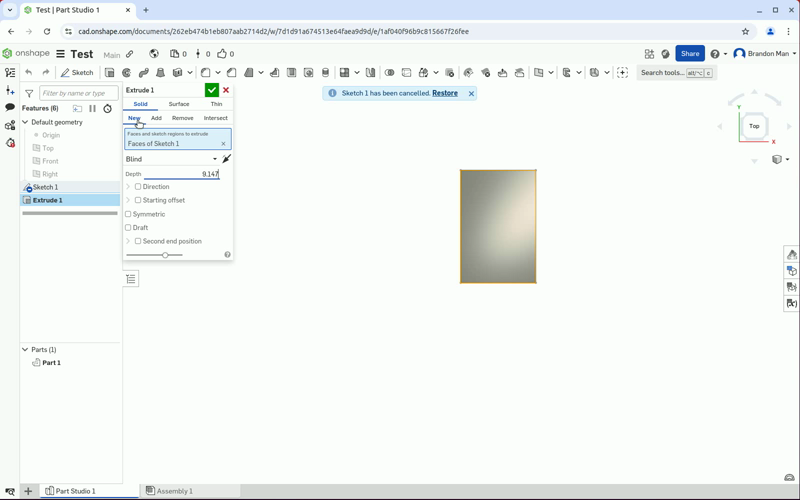
key(enter)
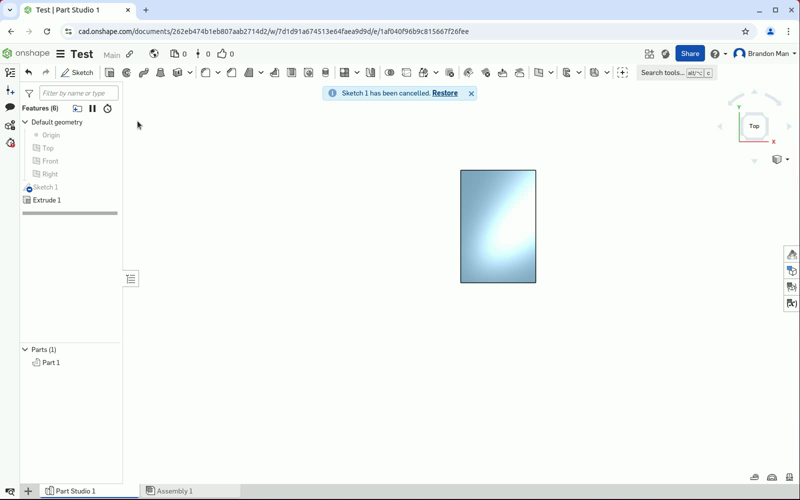
key(shift+h)
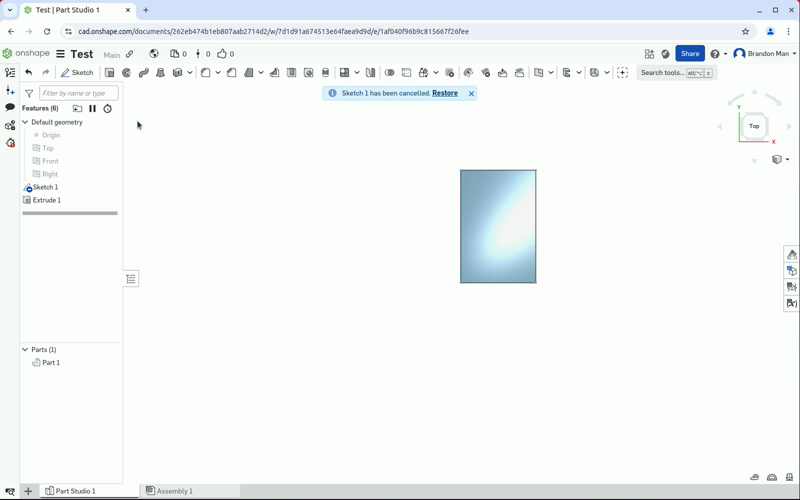
key(shift+h)
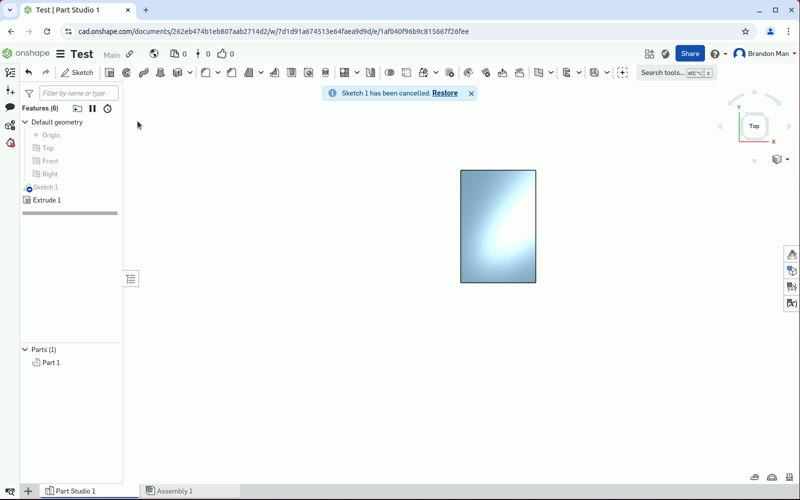
mouse_move(73, 189)
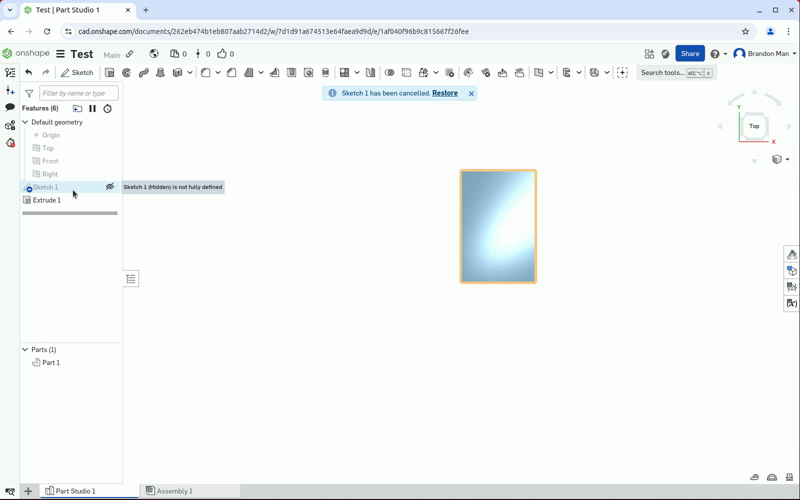
click(73, 189)
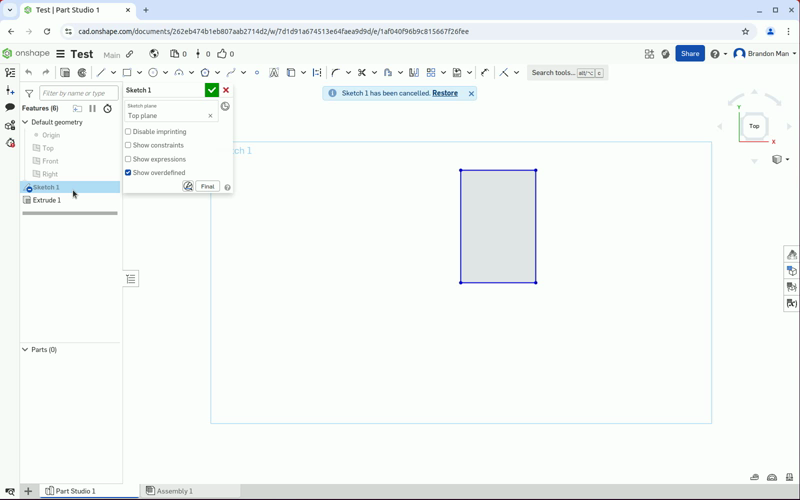
mouse_move(229, 92)
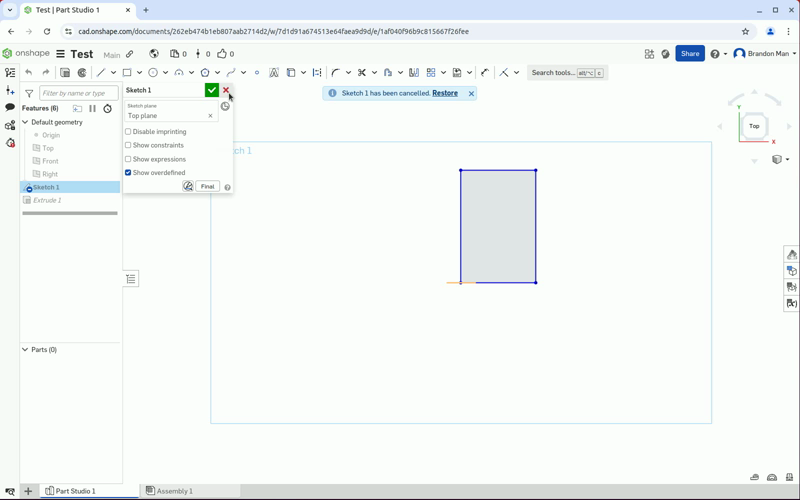
click(229, 92)
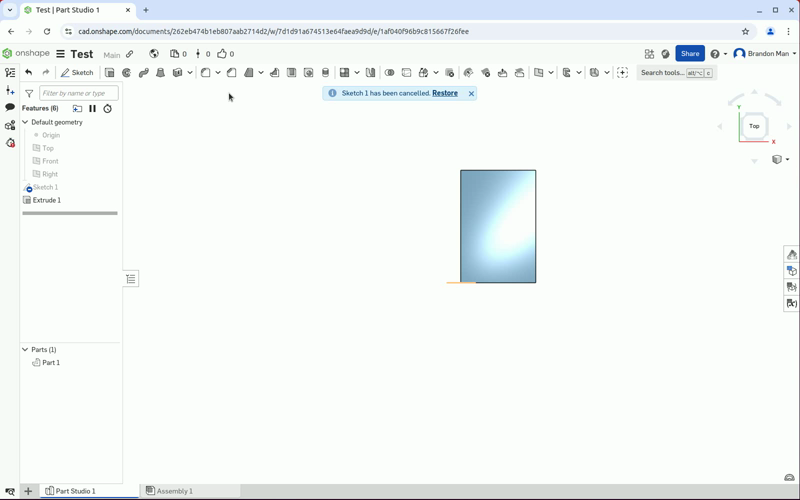
mouse_move(541, 75)
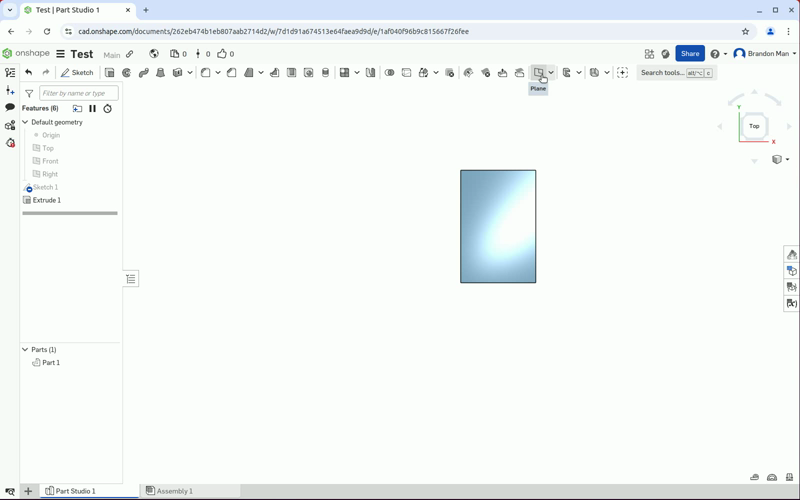
click(541, 75)
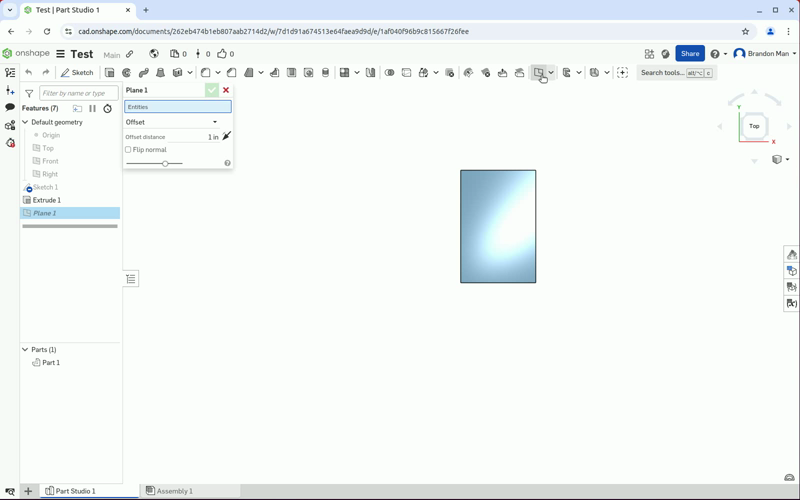
mouse_move(73, 150)
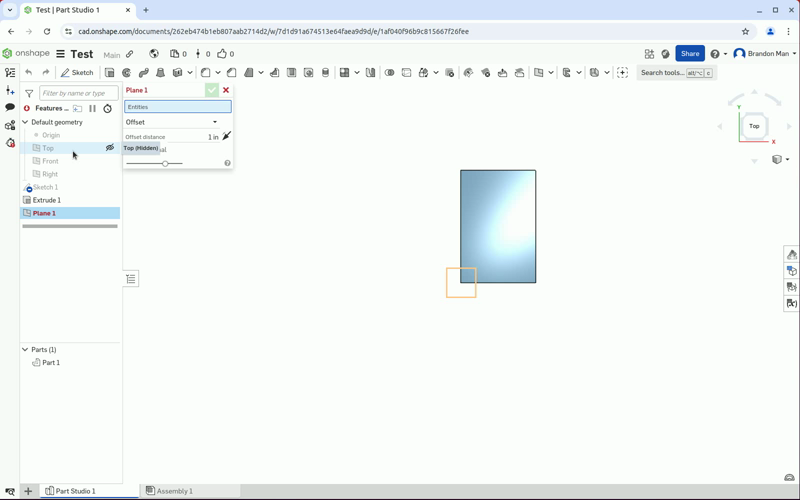
click(73, 150)
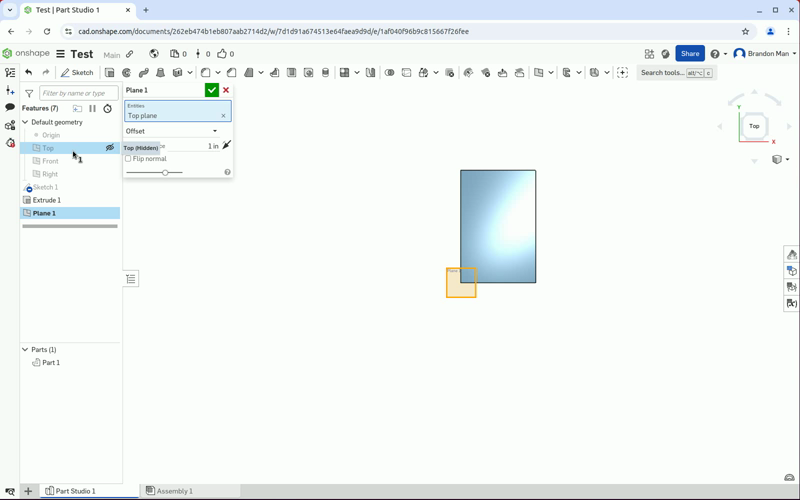
key(tab, 2)
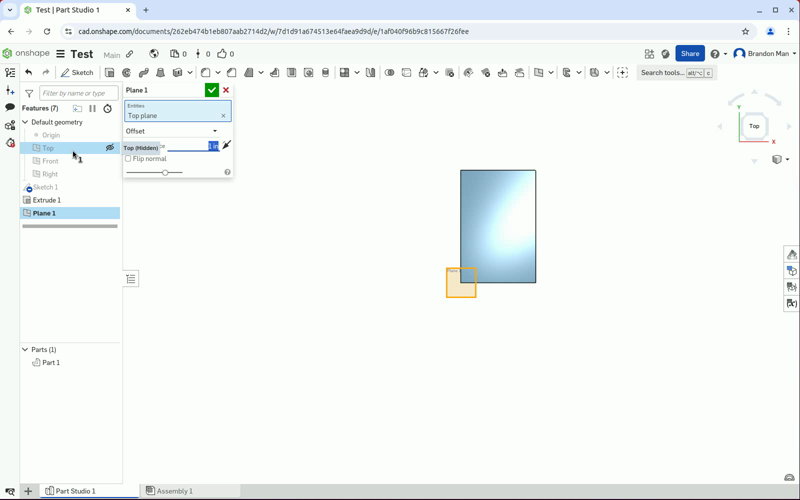
text(9.151)
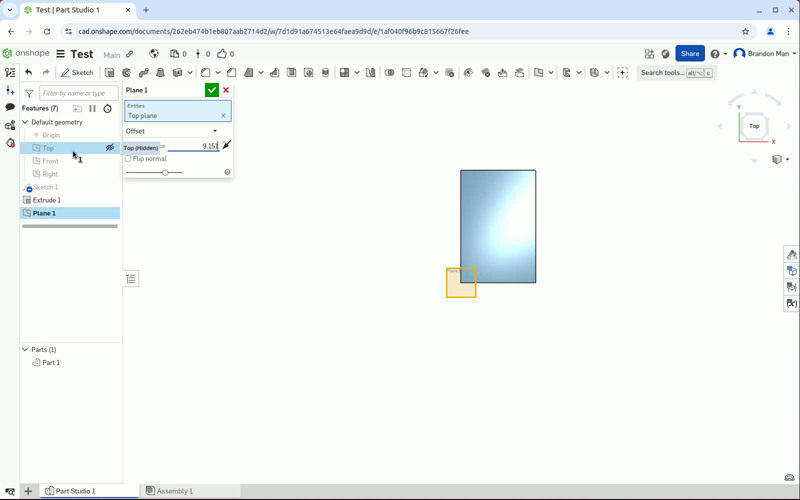
key(enter, 2)
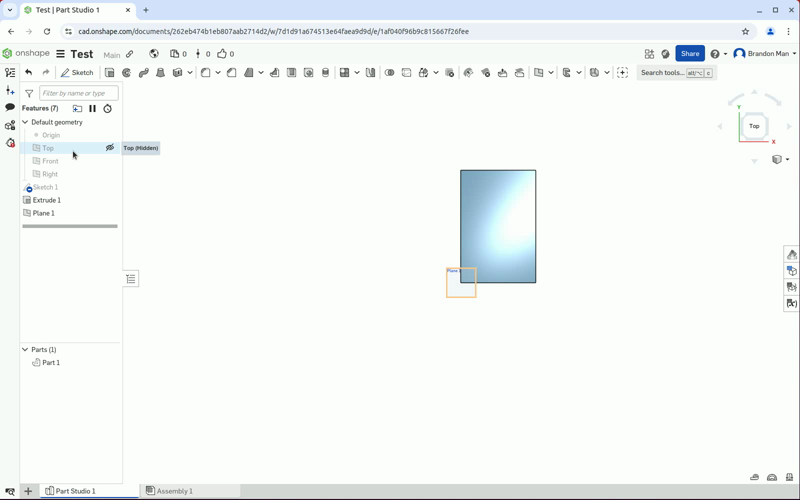
key(shift+s)
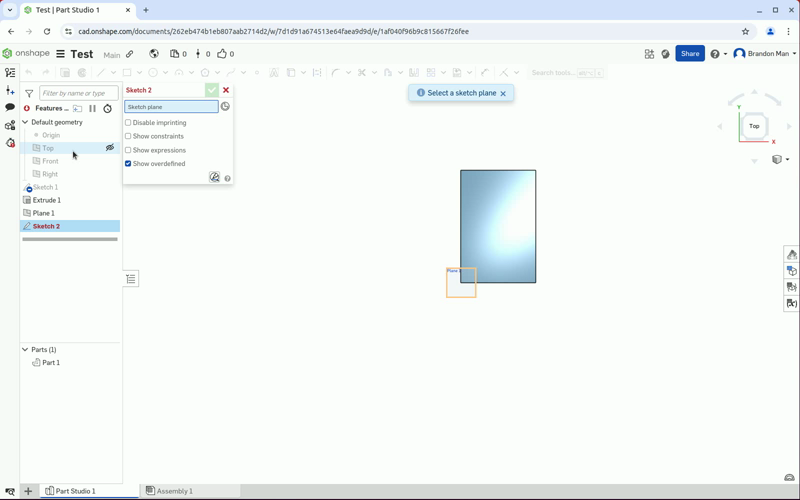
mouse_move(73, 215)
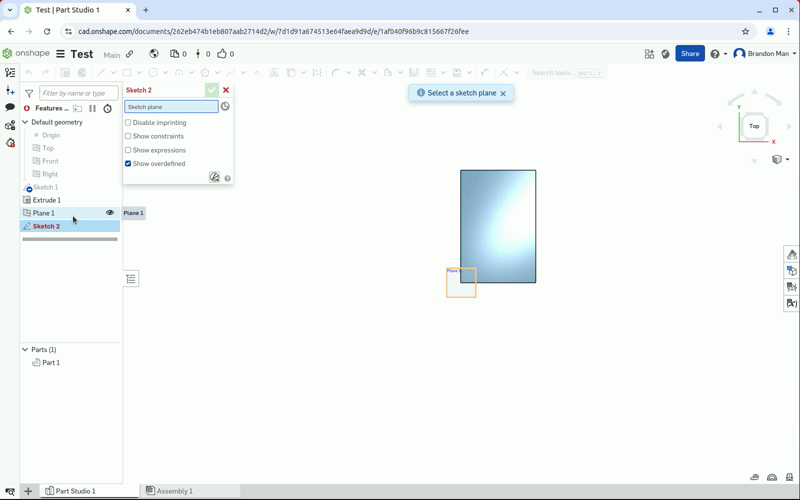
click(73, 215)
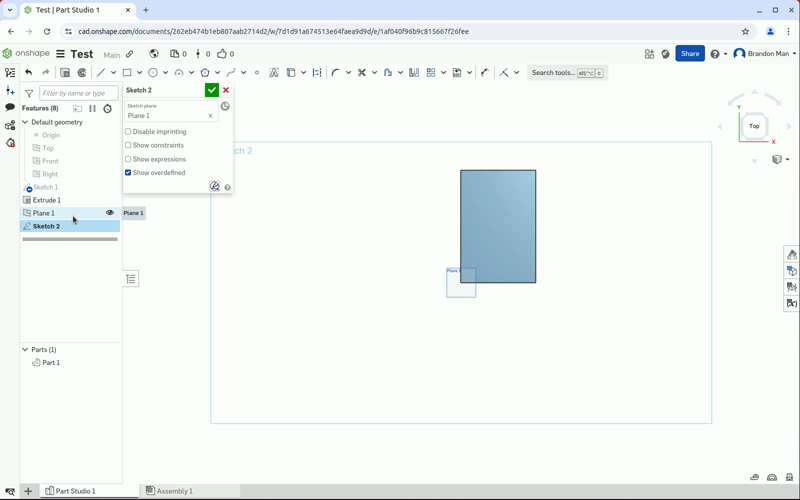
mouse_move(73, 352)
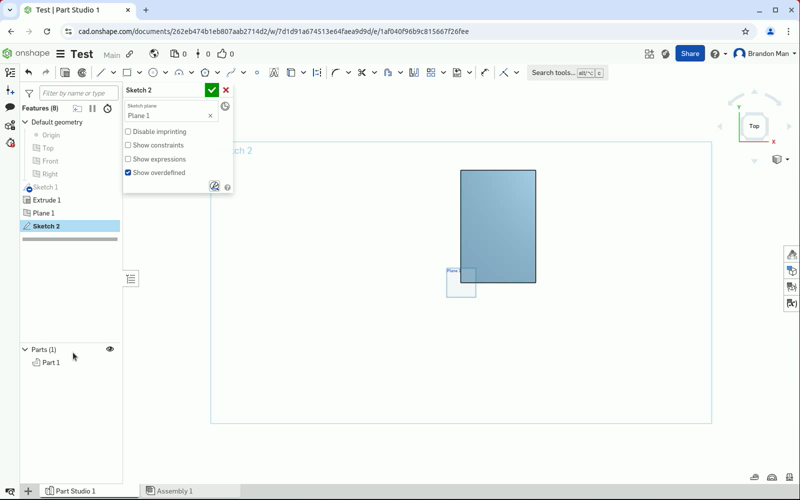
key(y)
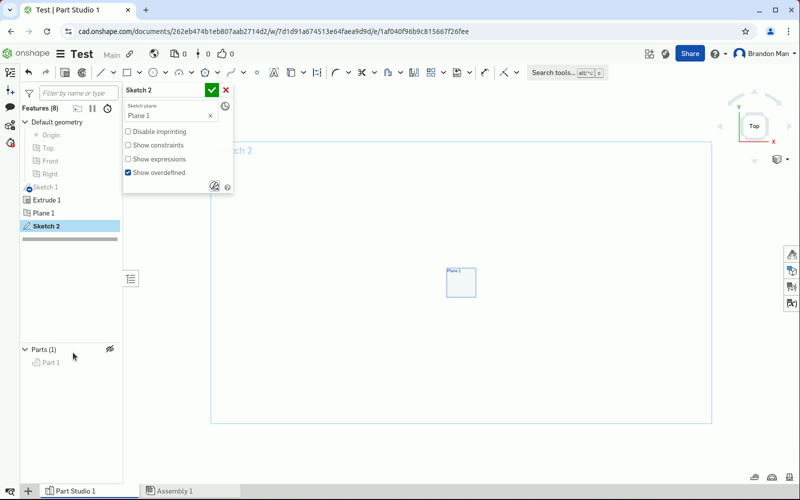
key(l)
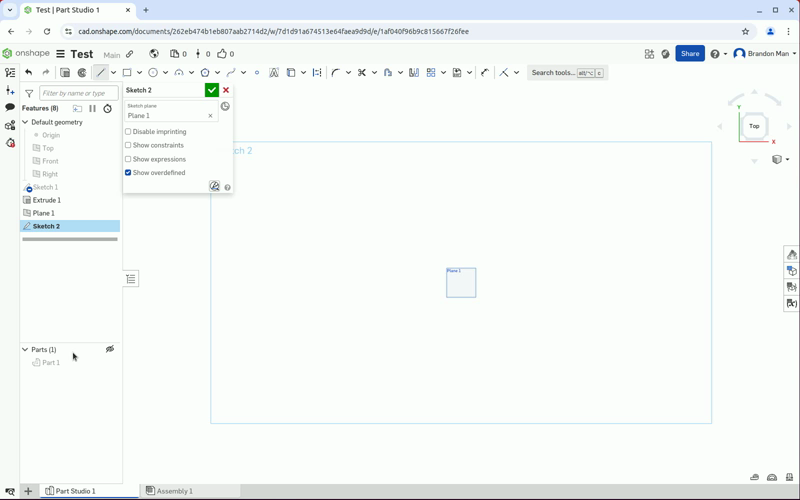
key_down(shift)
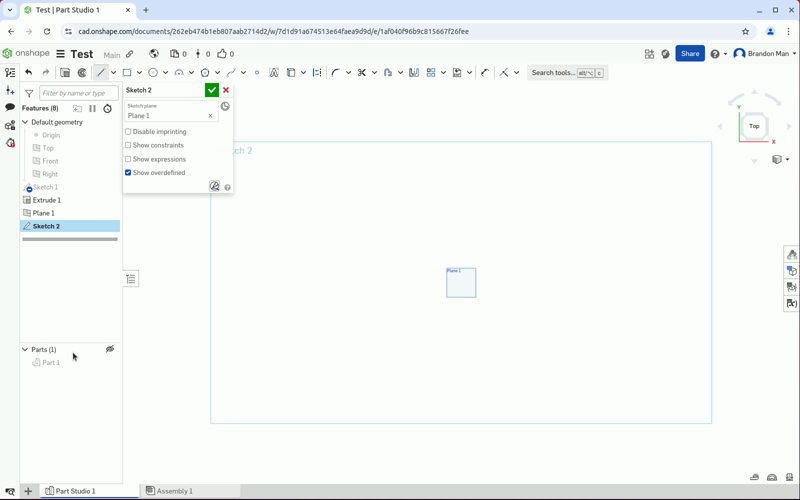
mouse_move(460, 282)
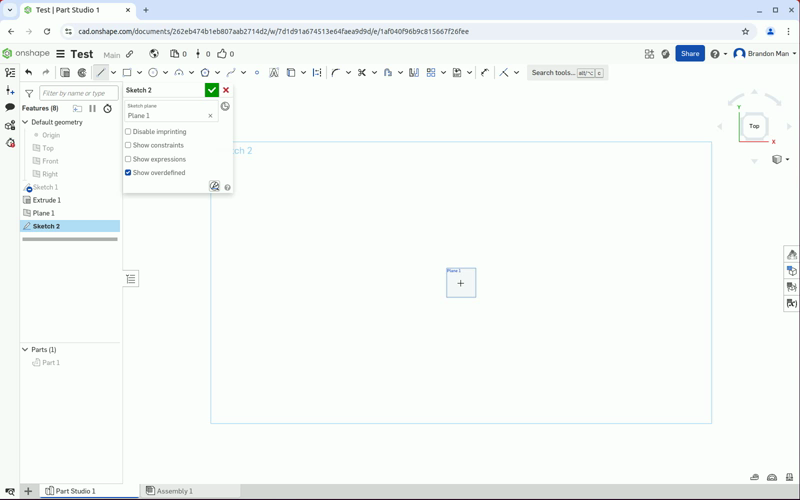
click(460, 282)
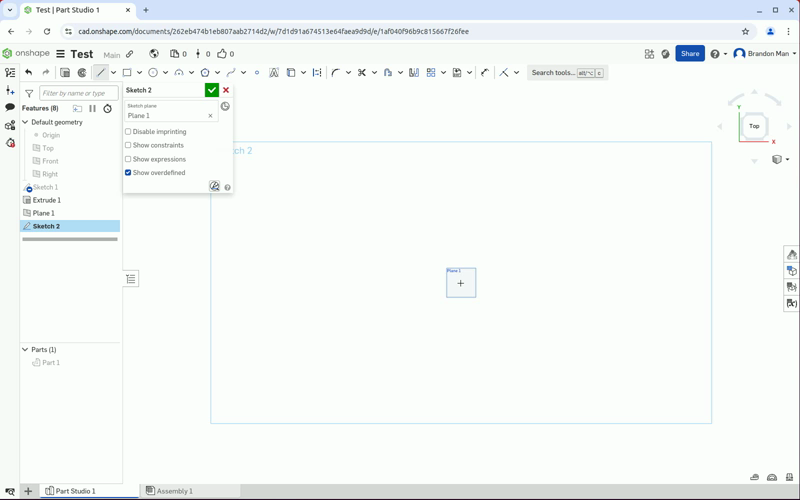
key_up(shift)
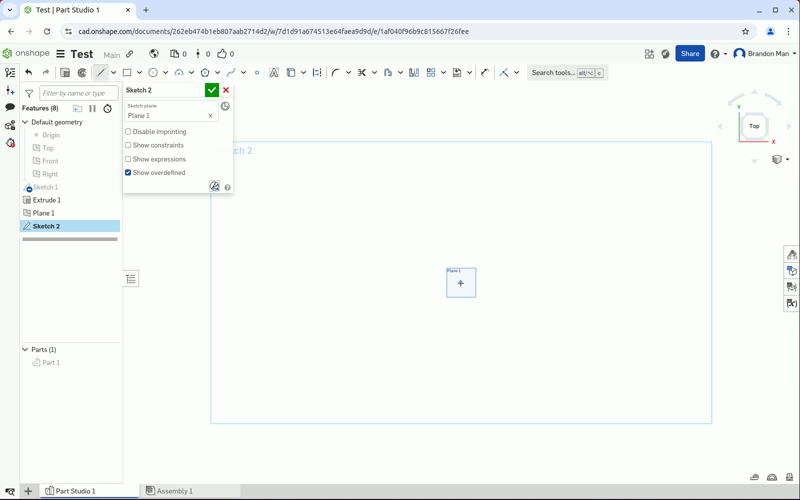
key_down(shift)
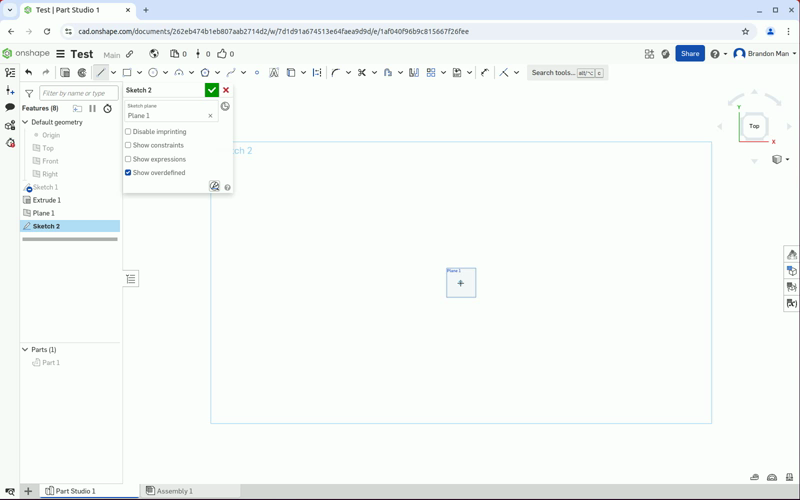
mouse_move(490, 282)
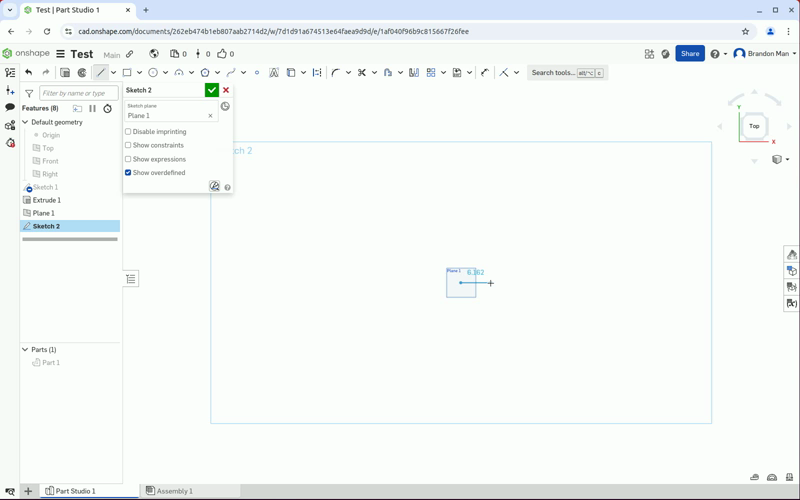
mouse_move(483, 282)
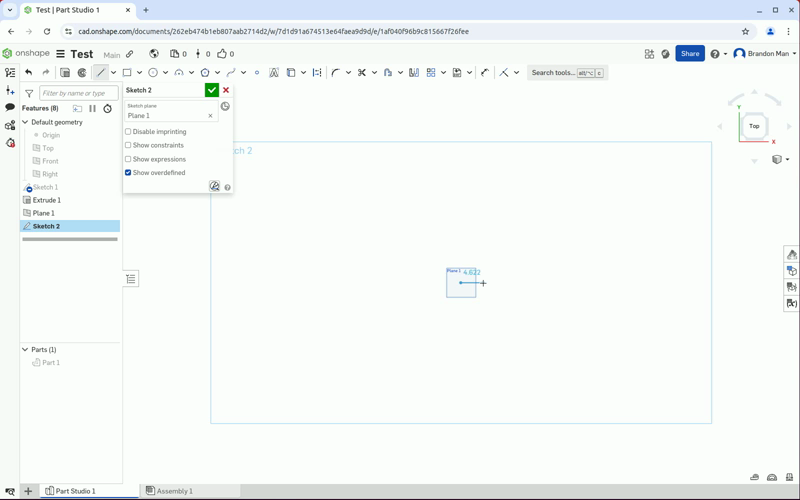
click(483, 282)
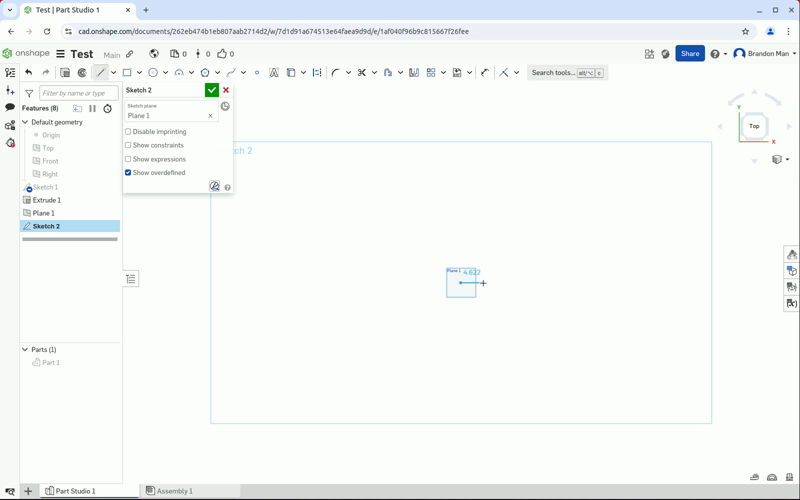
key_up(shift)
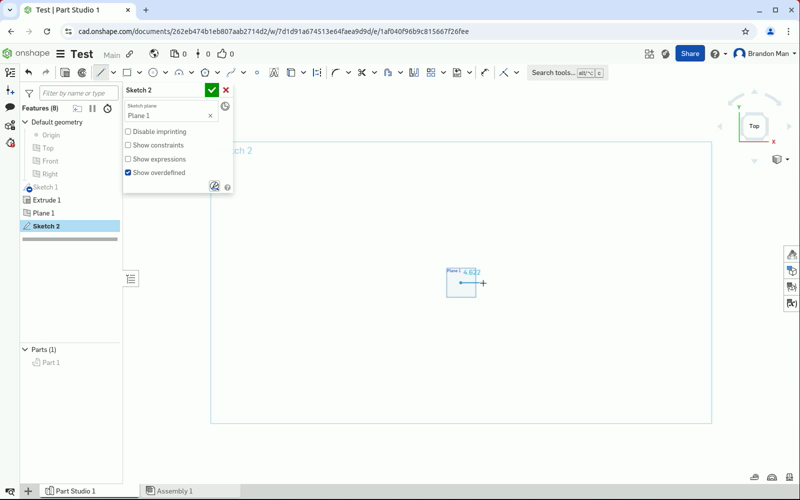
key_down(shift)
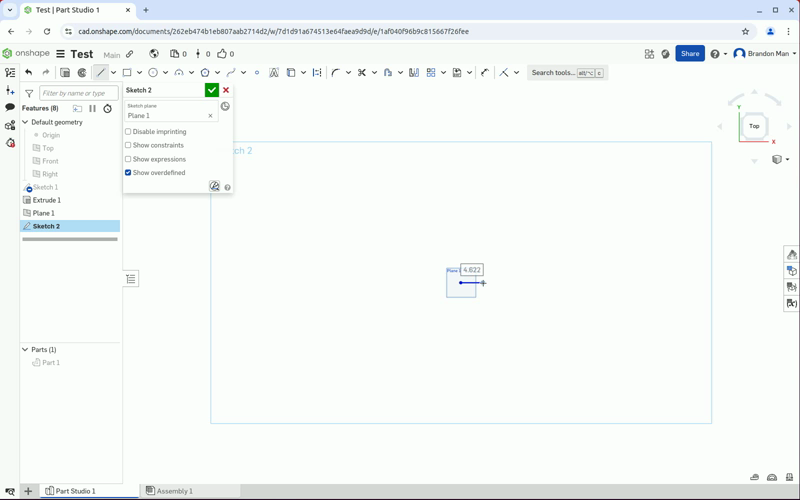
mouse_move(483, 170)
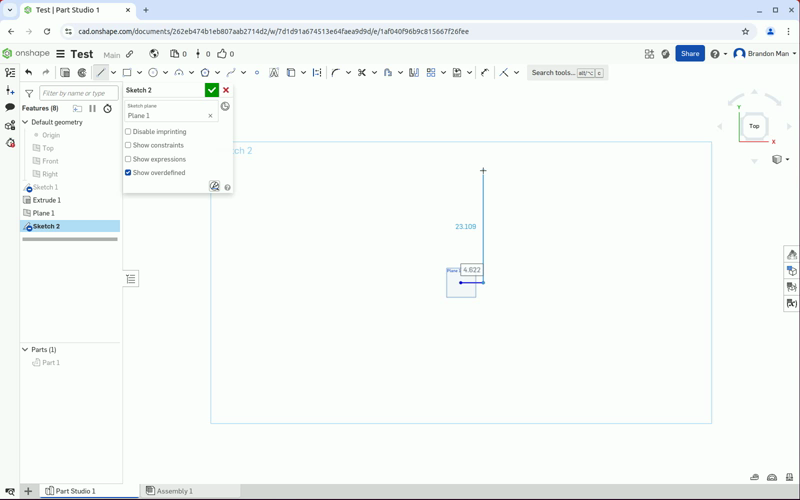
click(483, 170)
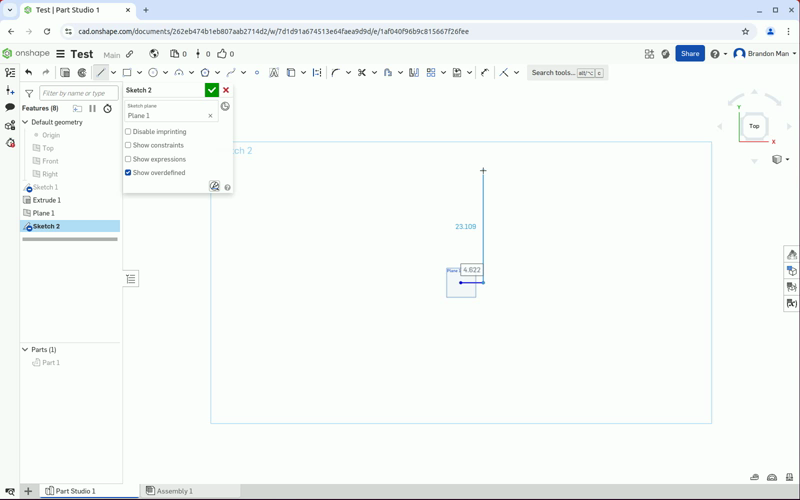
key_up(shift)
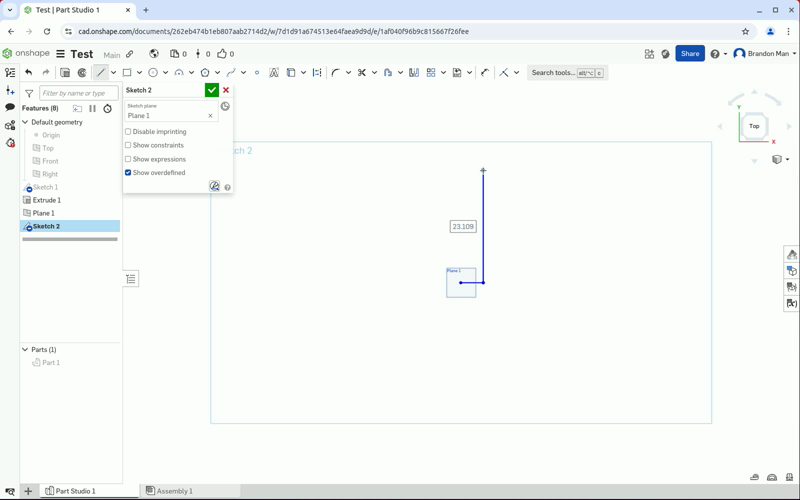
key_down(shift)
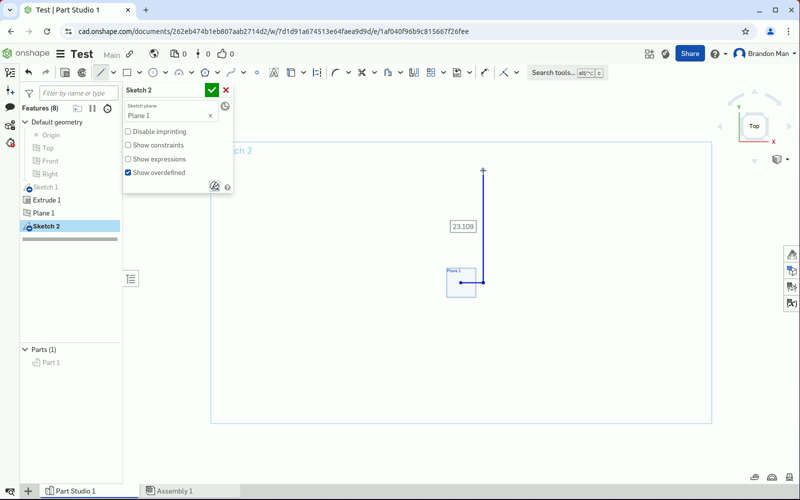
mouse_move(513, 170)
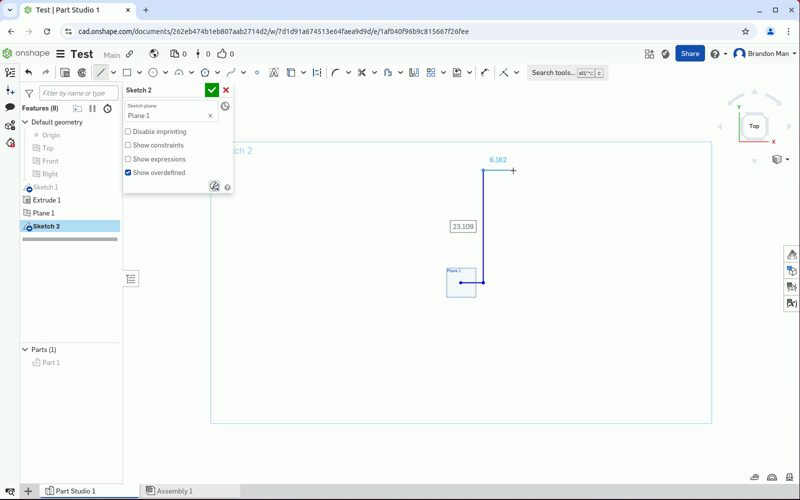
mouse_move(460, 170)
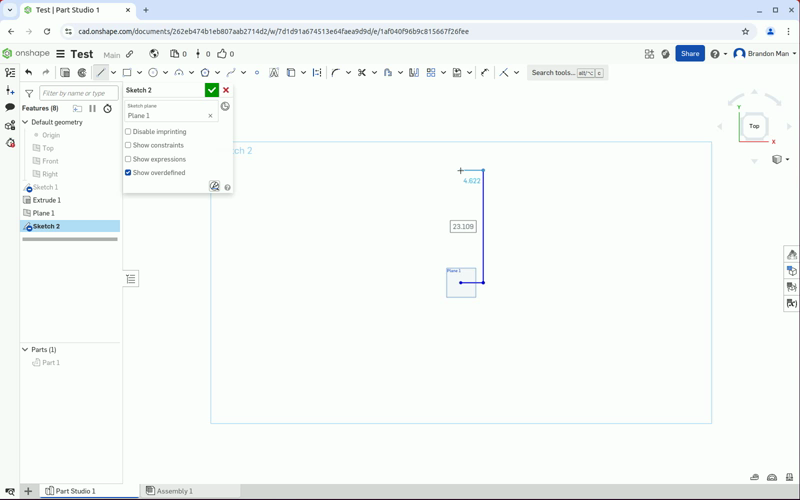
click(460, 170)
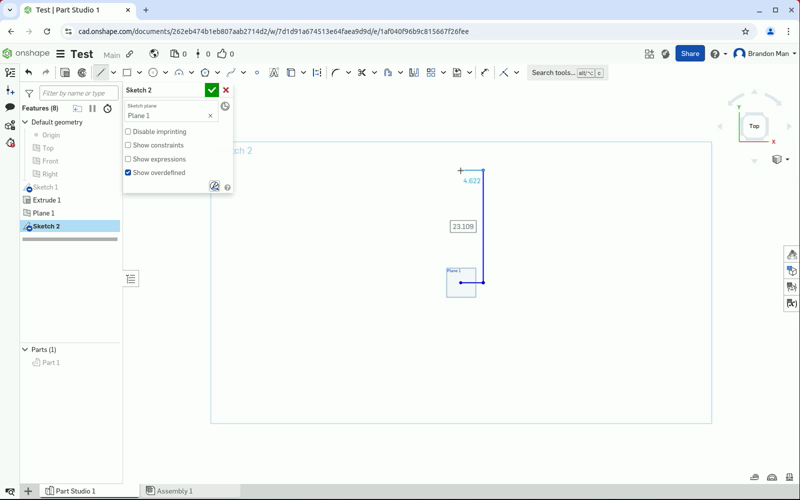
key_up(shift)
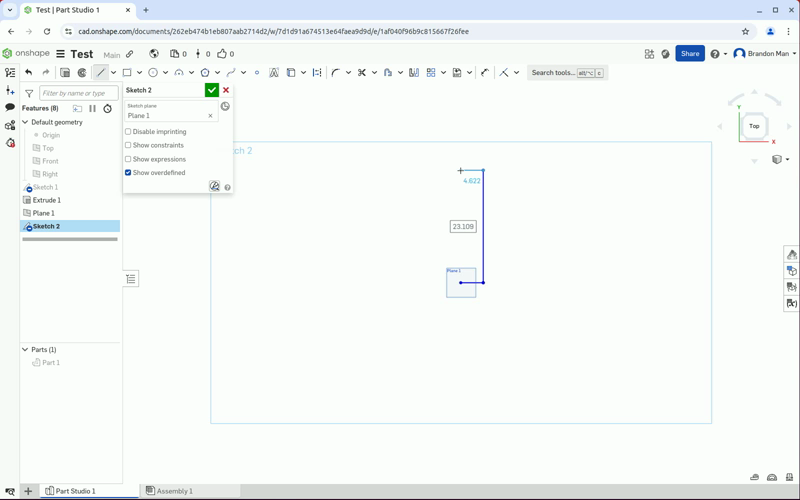
key_down(shift)
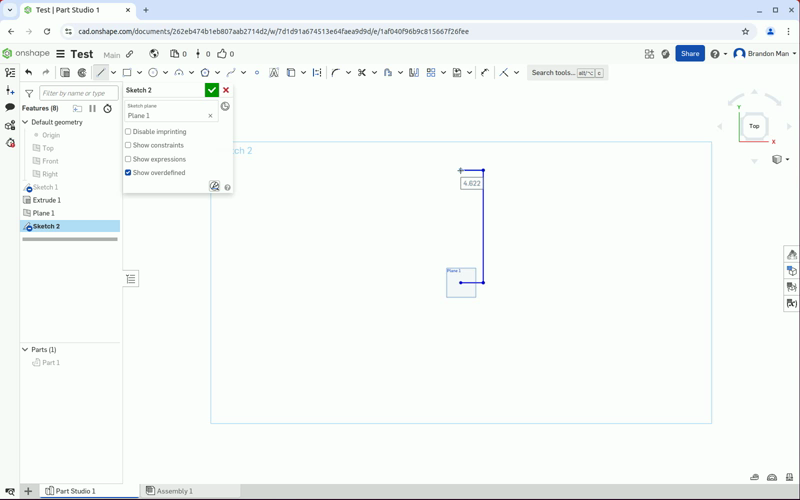
mouse_move(460, 282)
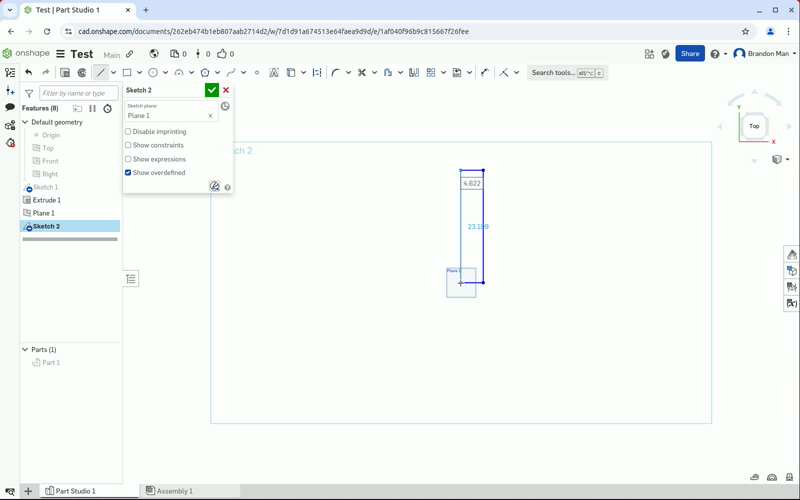
key_up(shift)
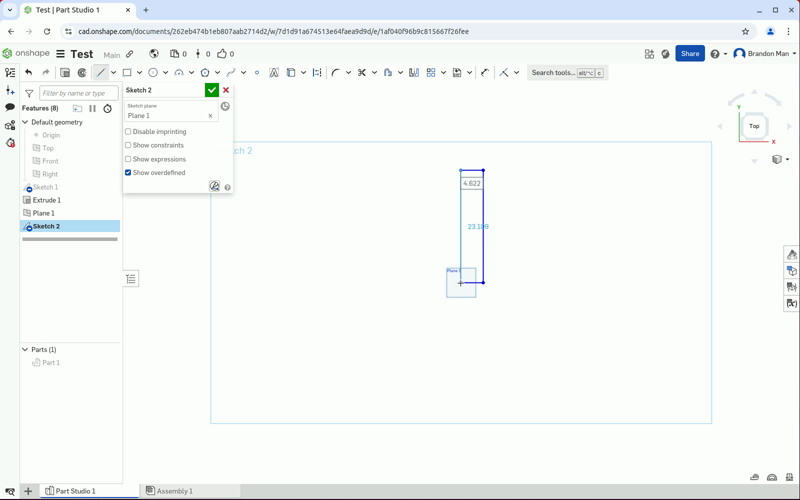
click(460, 282)
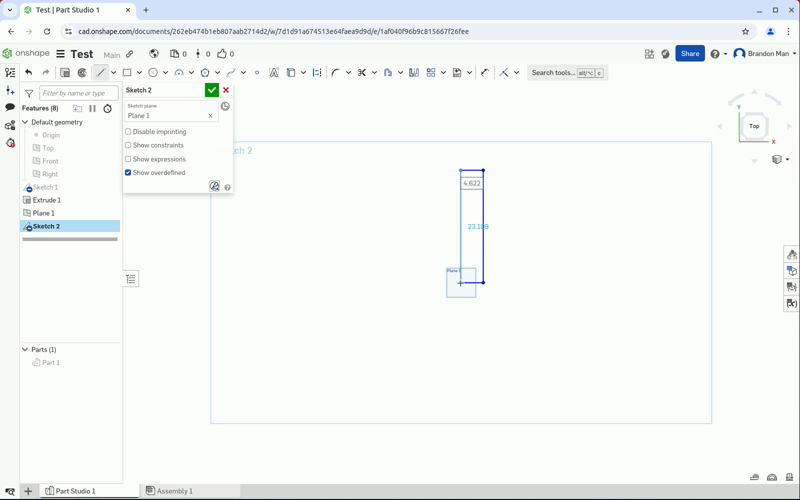
key(esc)
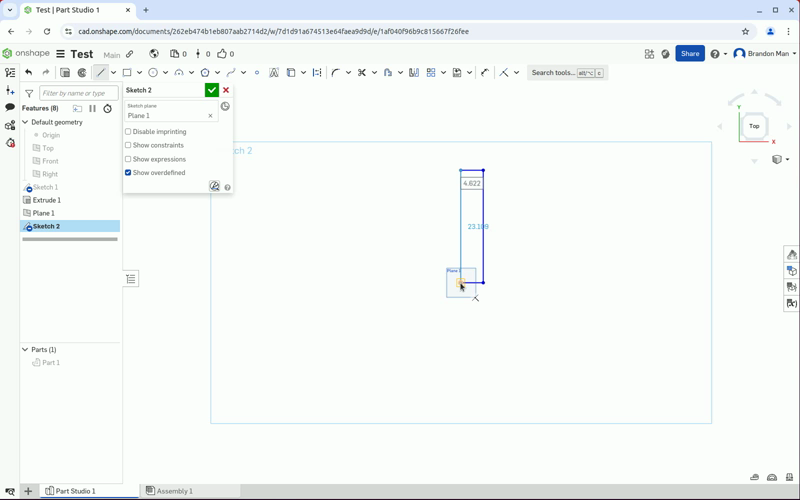
mouse_move(471, 277)
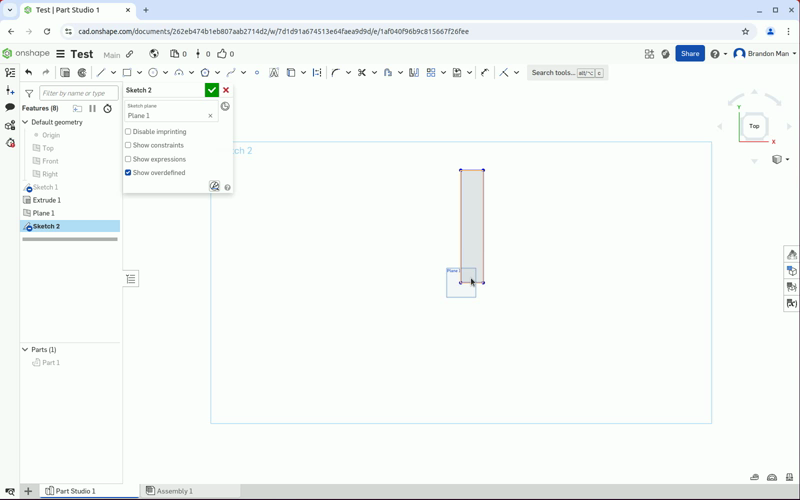
click(471, 277)
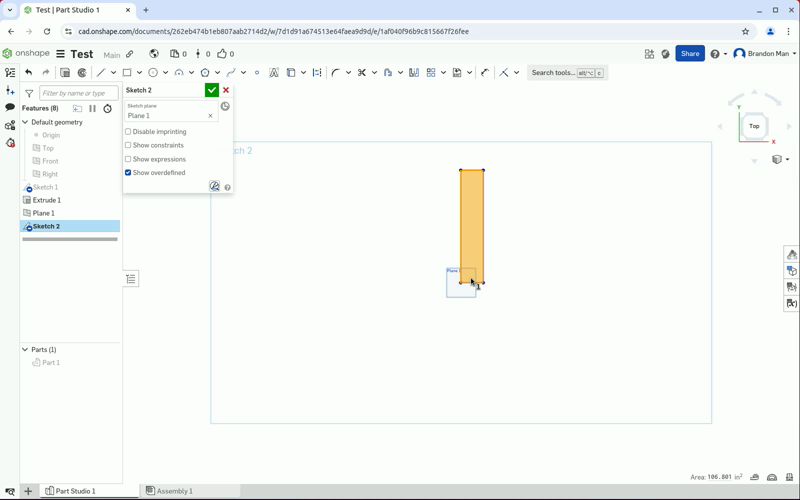
mouse_move(73, 352)
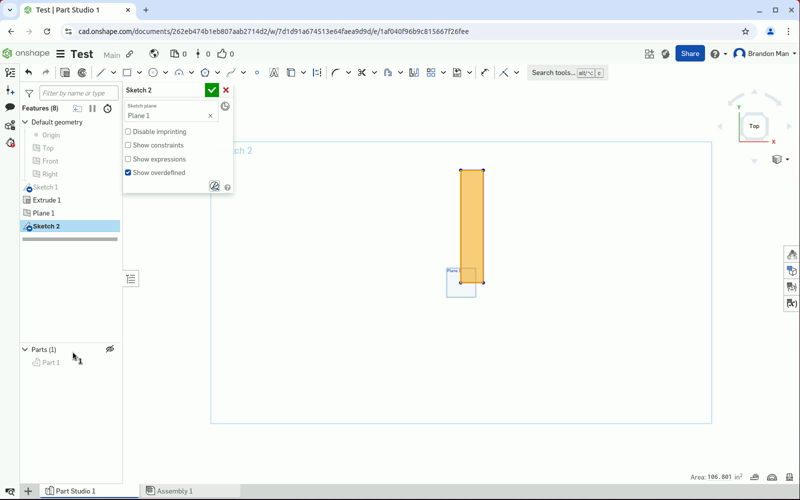
key(shift+y)
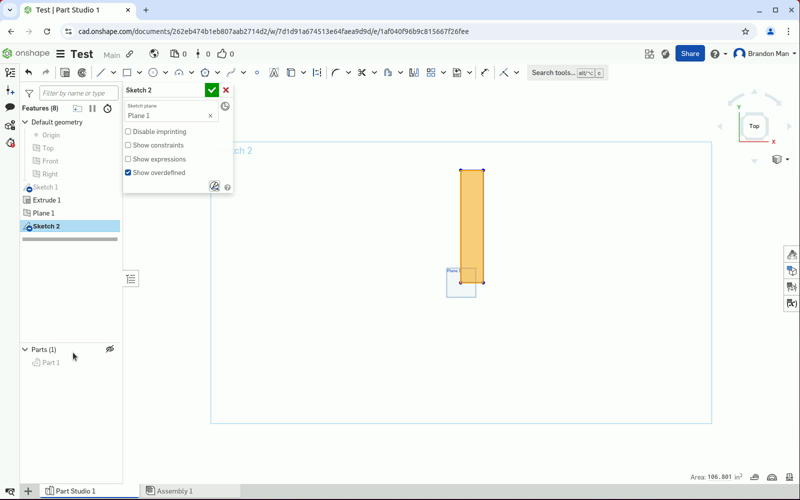
key(shift+e)
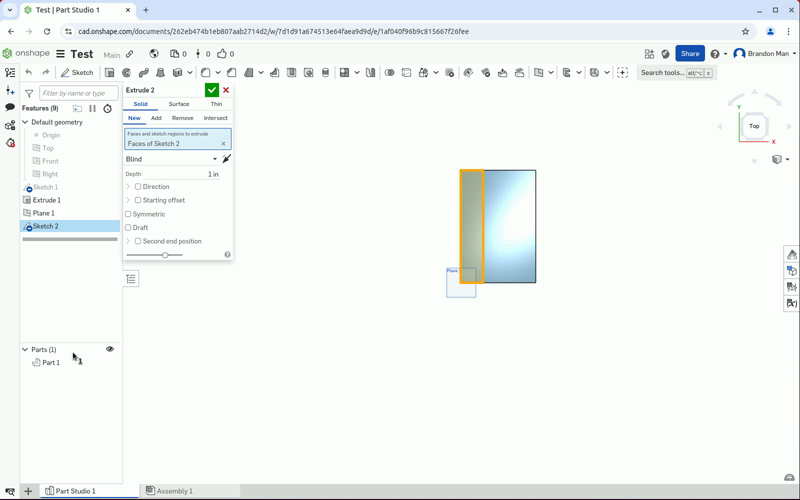
mouse_move(143, 106)
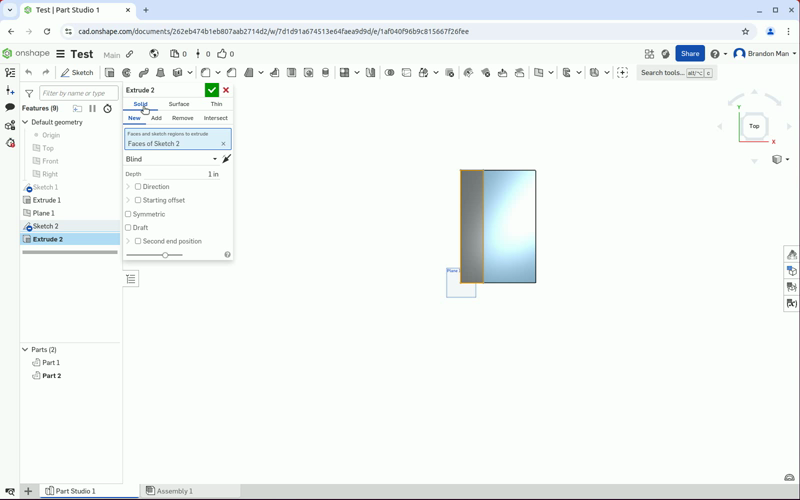
click(143, 106)
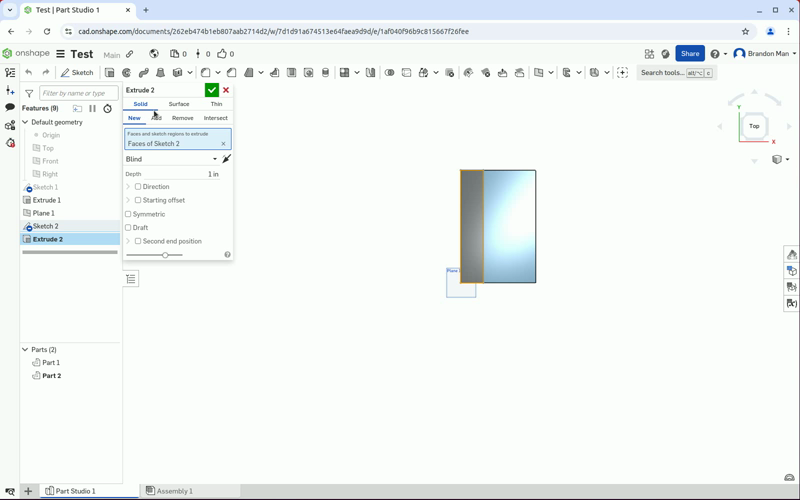
mouse_move(186, 120)
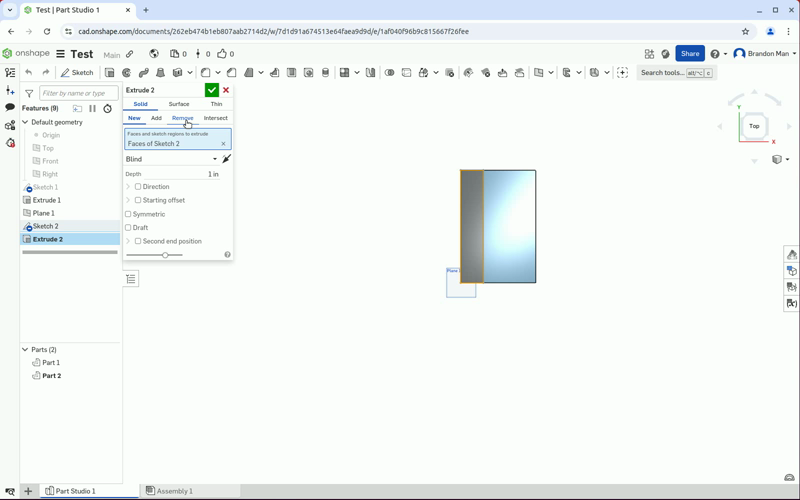
click(186, 120)
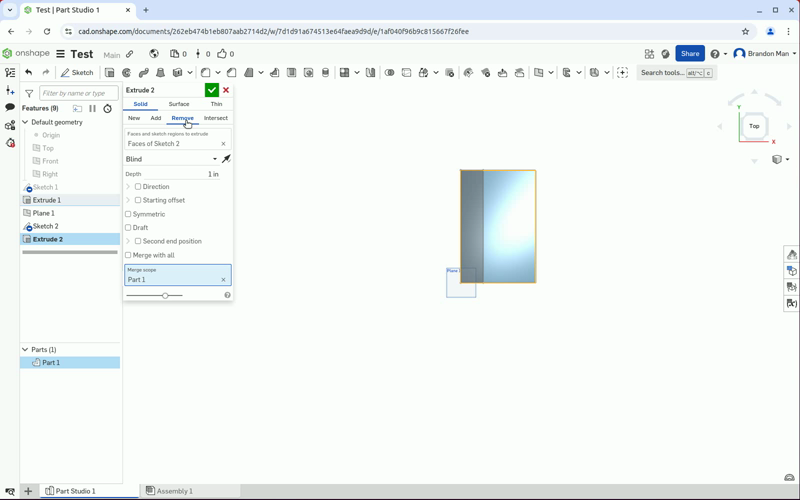
key(tab, 4)
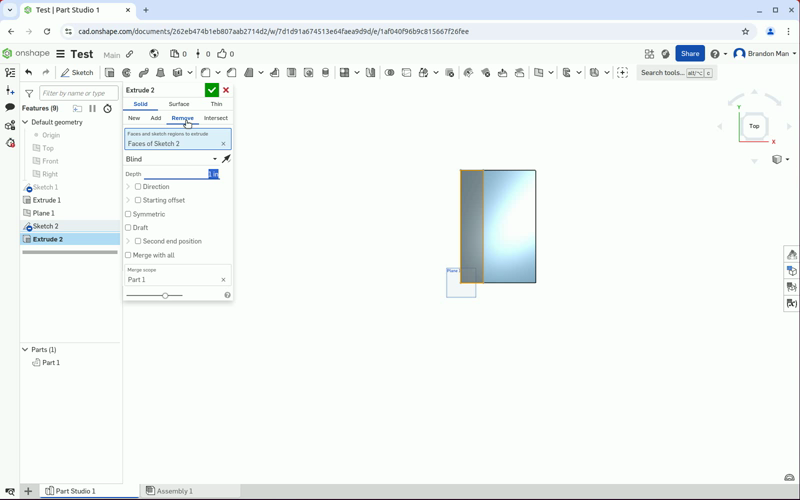
text(4.574)
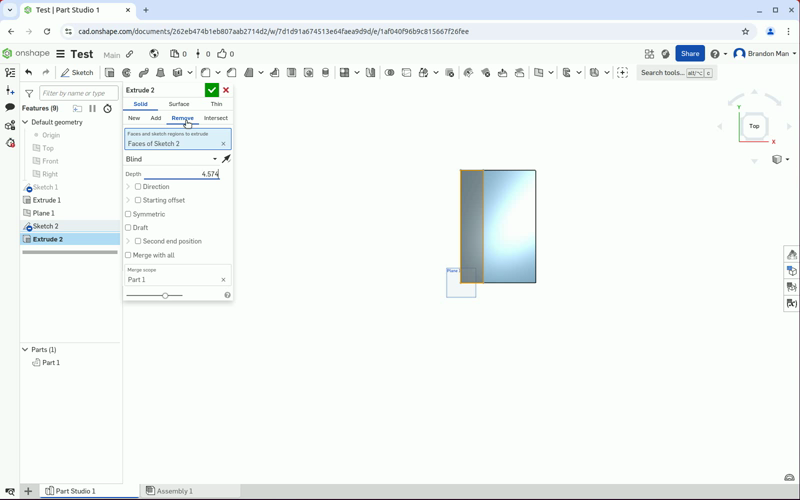
key(tab, 6)
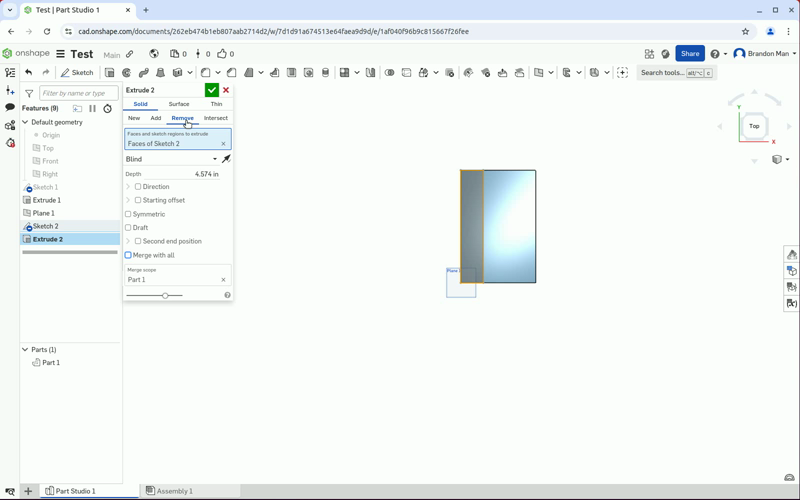
key(space)
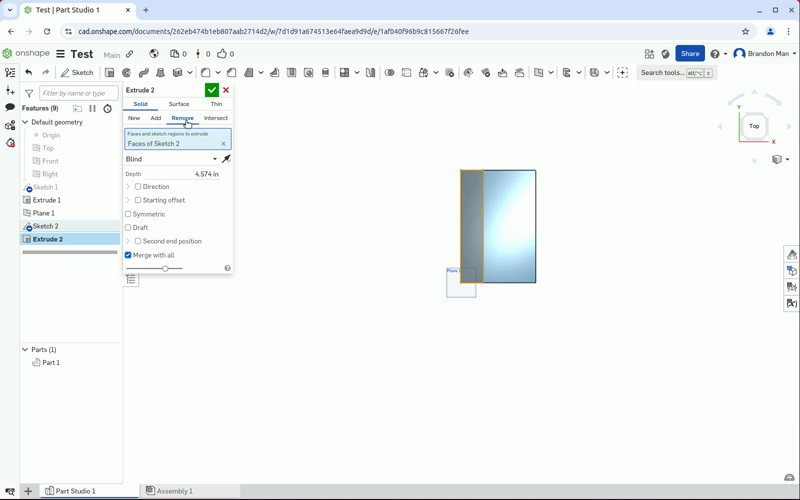
key(enter)
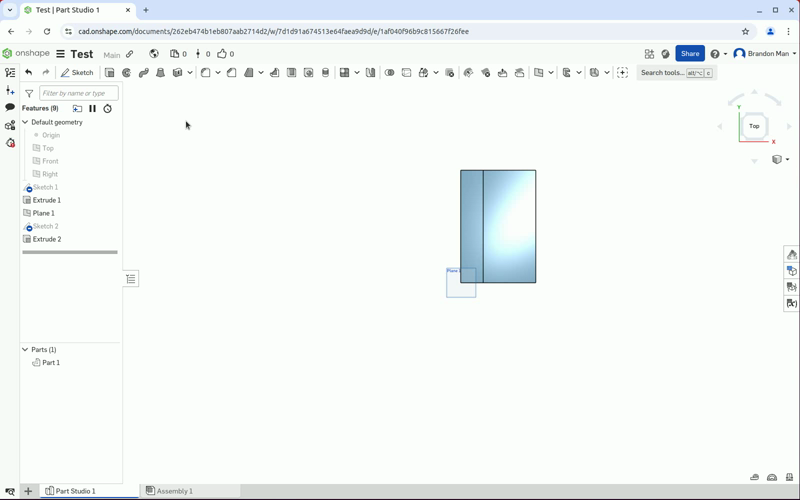
key(shift+h)
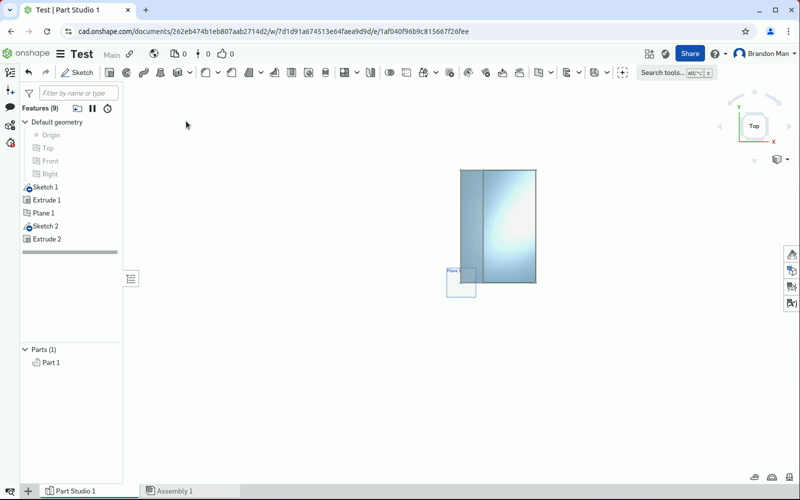
key(shift+h)
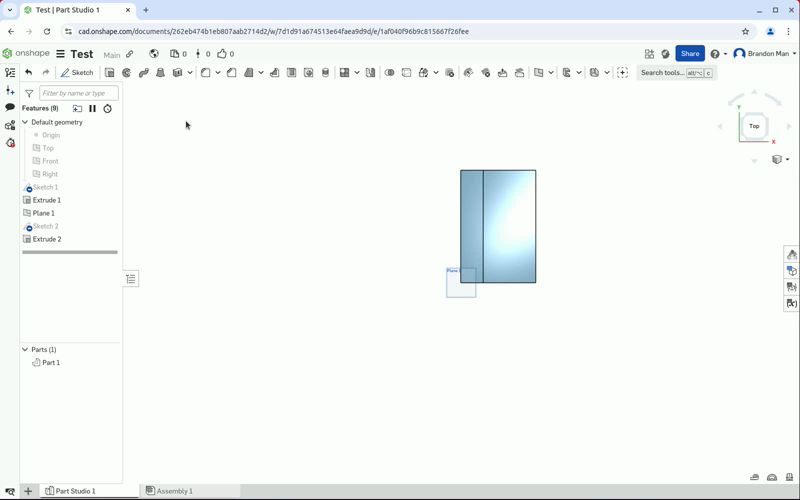
mouse_move(73, 189)
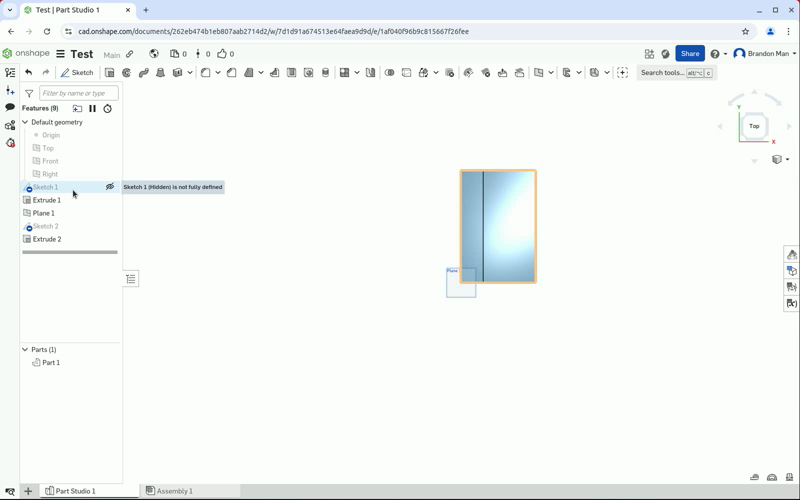
click(73, 189)
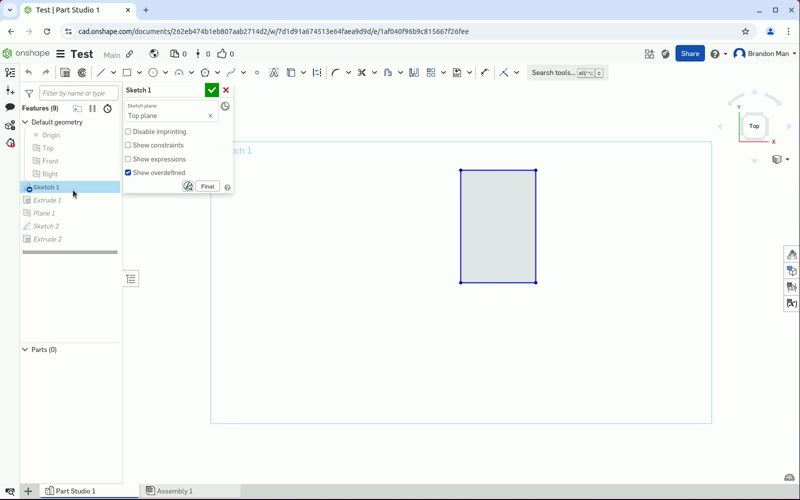
mouse_move(229, 92)
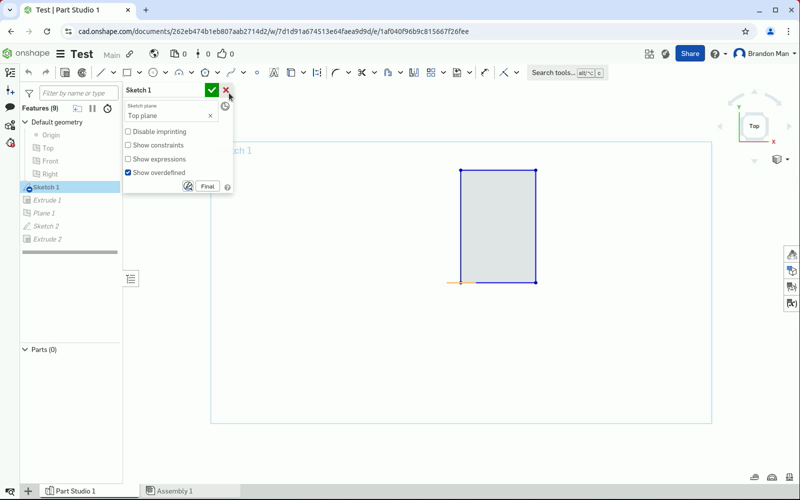
click(229, 92)
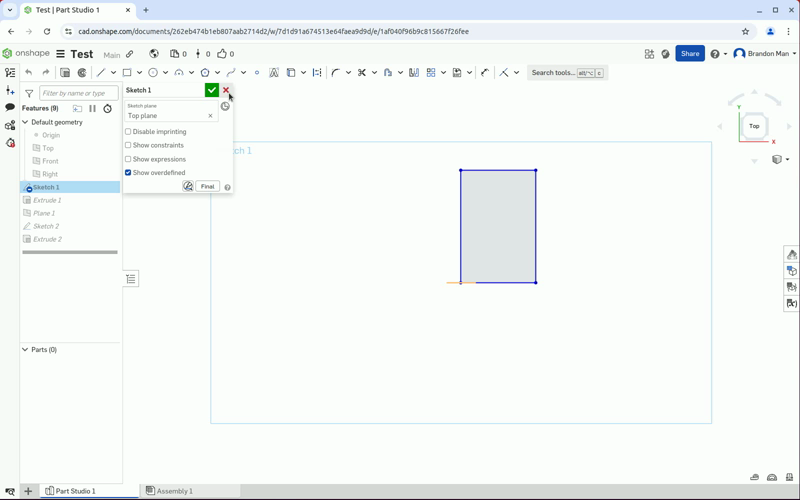
key(shift+s)
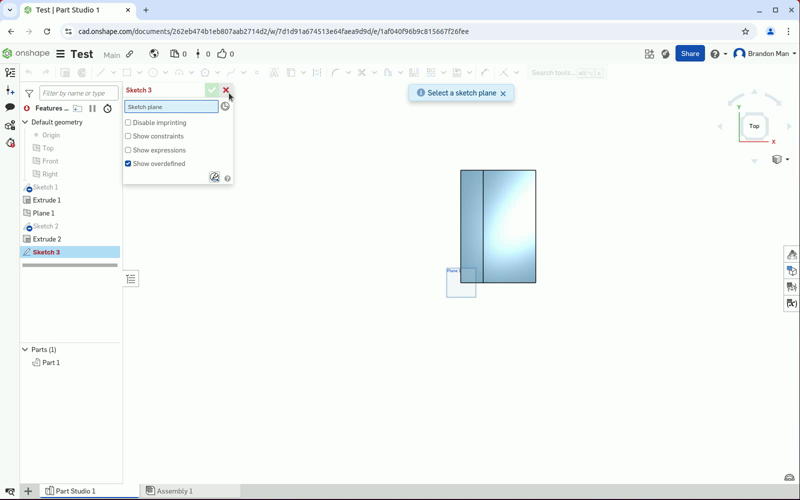
mouse_move(73, 215)
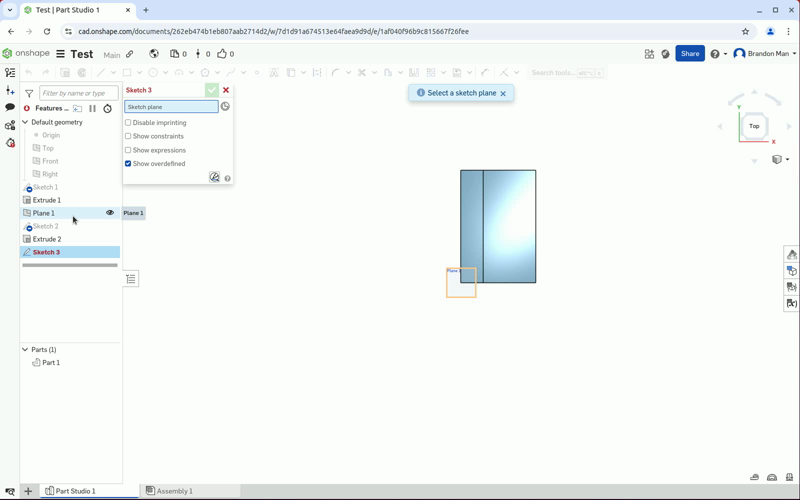
click(73, 215)
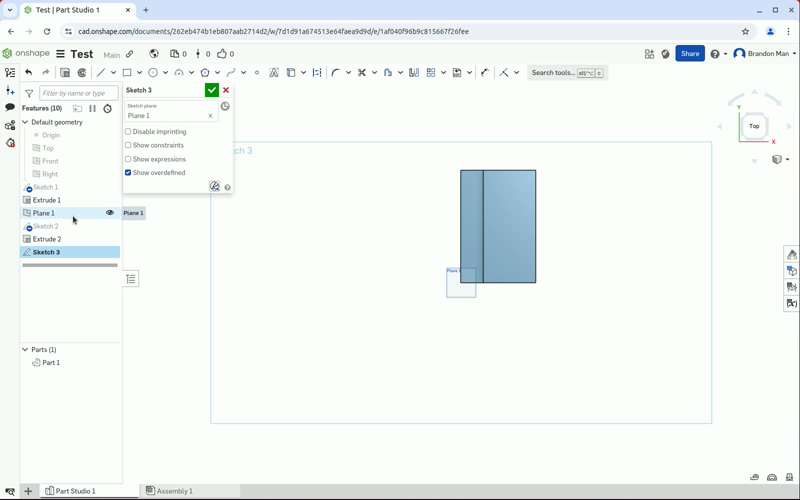
mouse_move(73, 352)
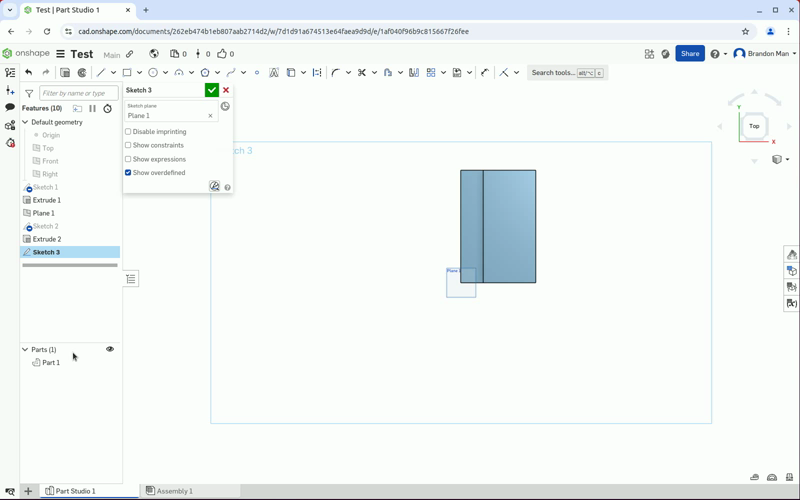
key(y)
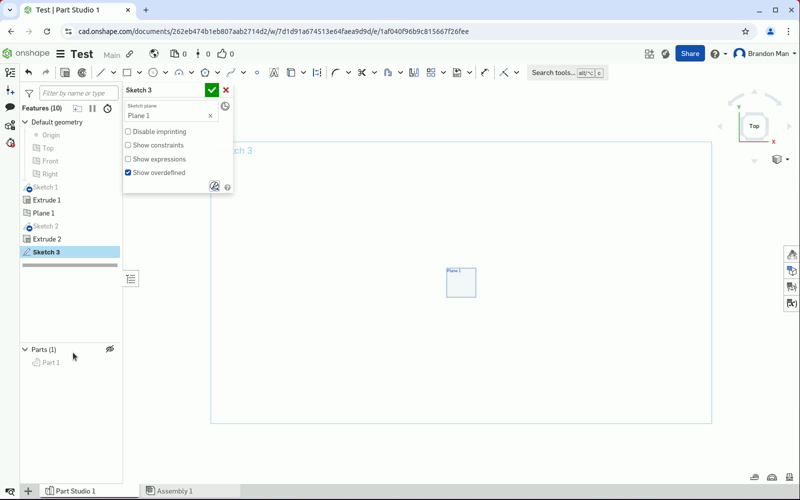
key(c)
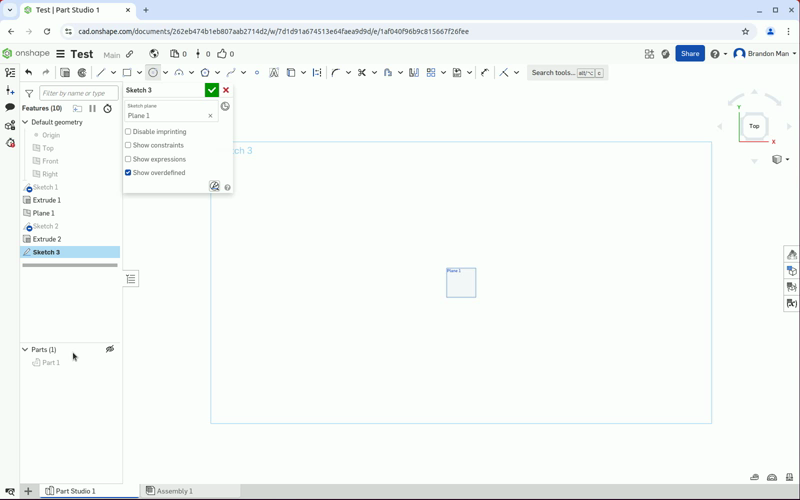
key_down(shift)
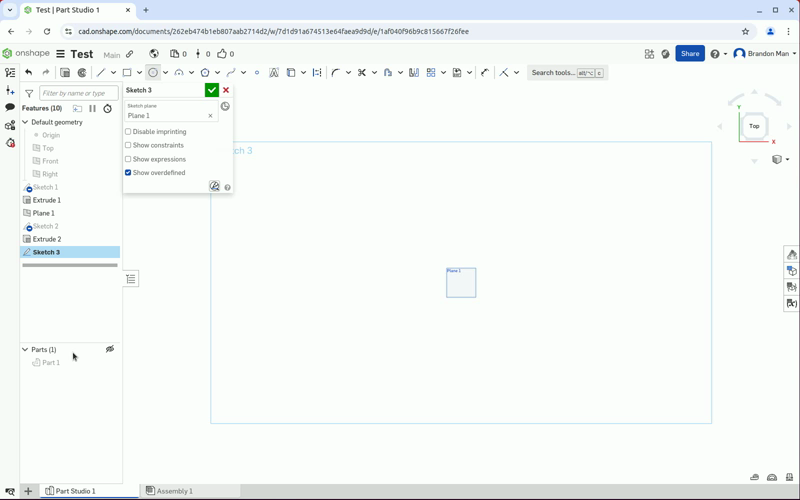
mouse_move(510, 226)
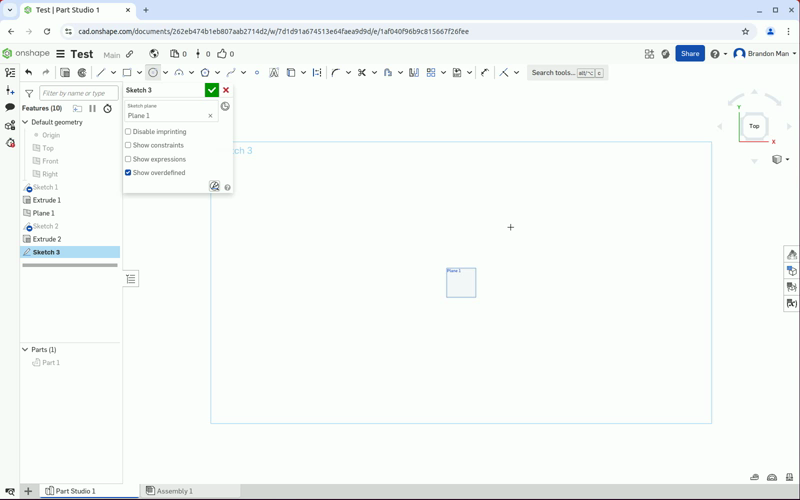
click(510, 226)
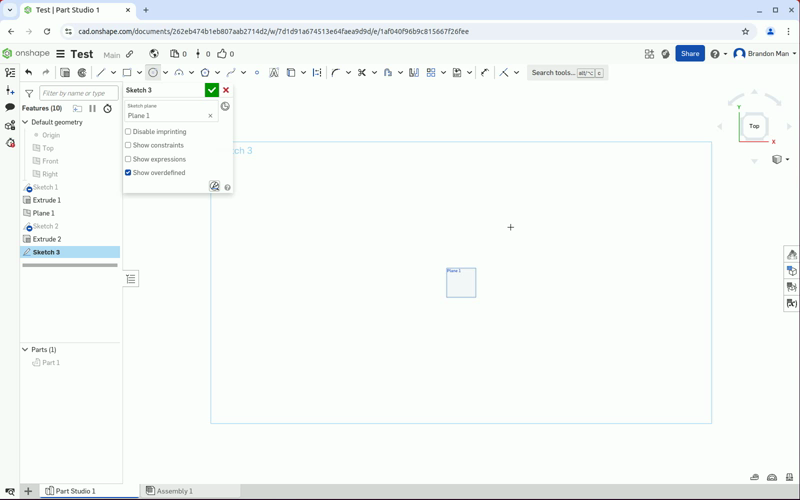
key_up(shift)
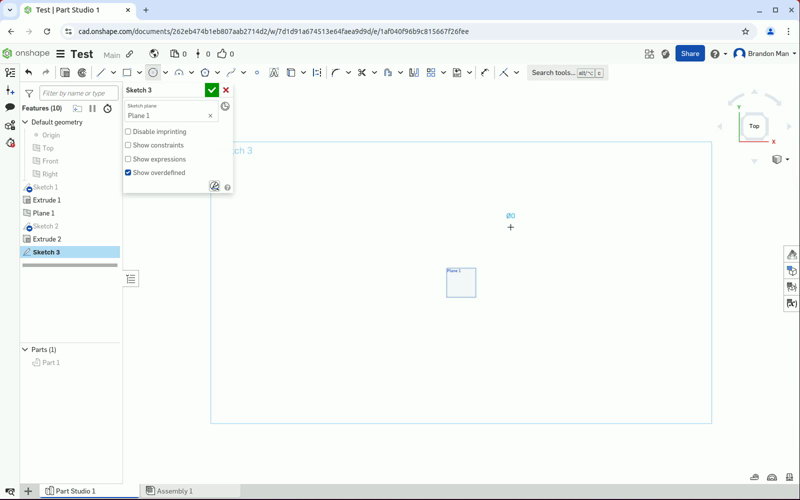
mouse_move(526, 226)
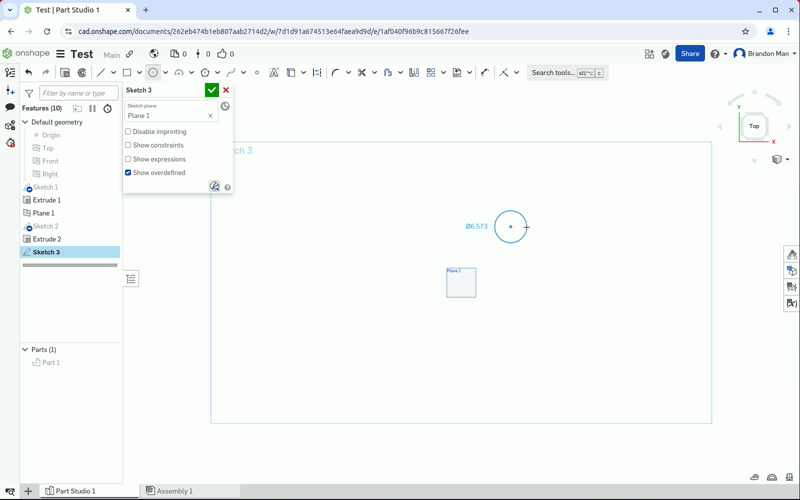
click(526, 226)
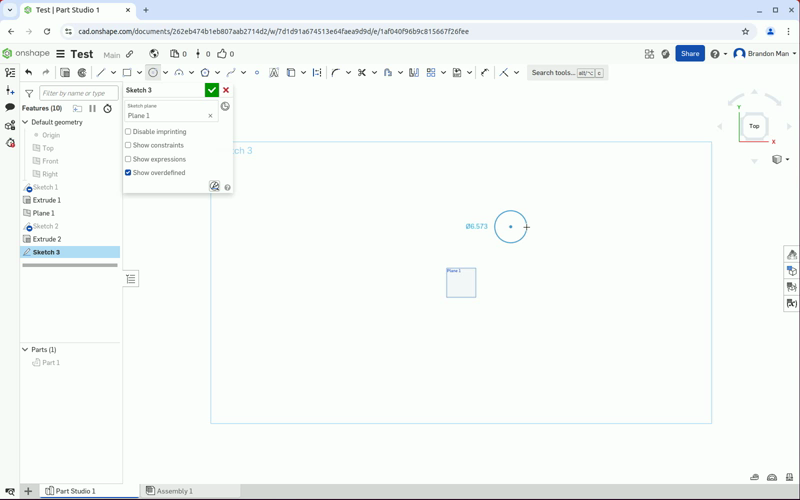
key(esc)
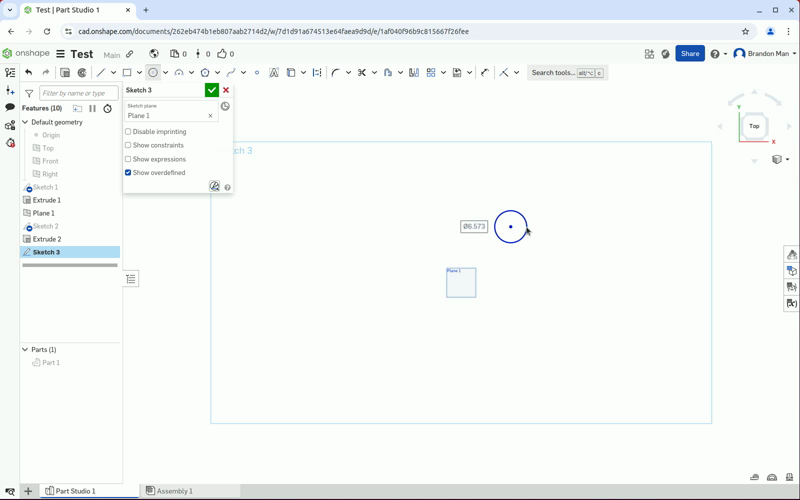
mouse_move(511, 226)
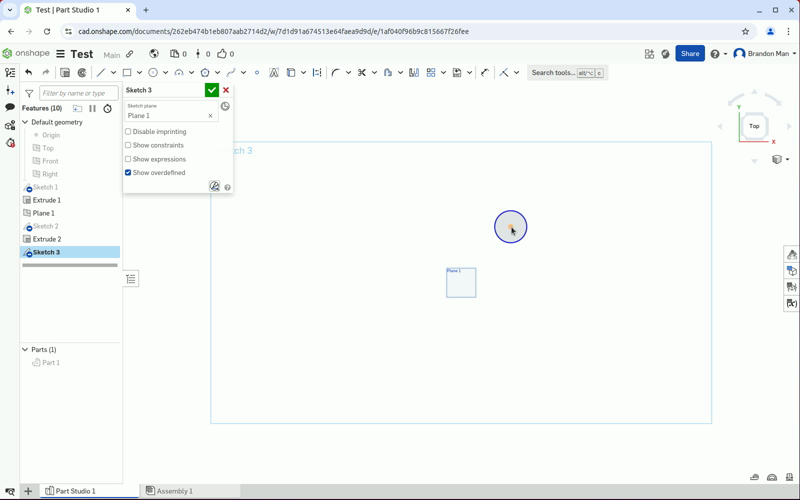
scroll(6)
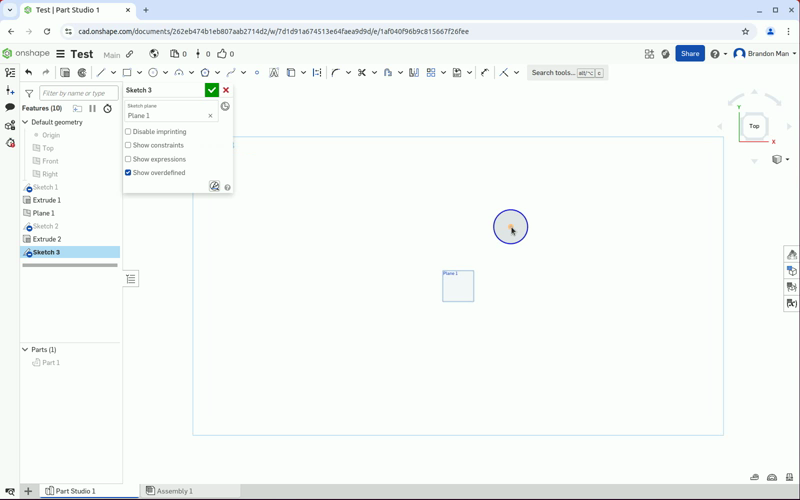
scroll(6)
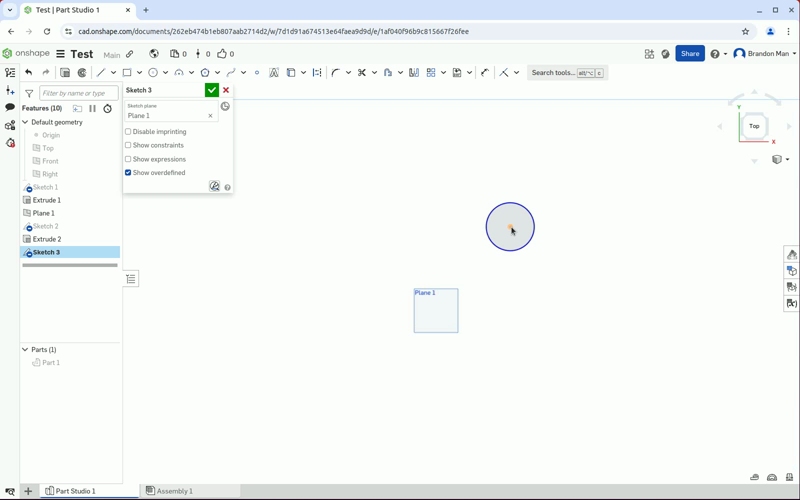
scroll(6)
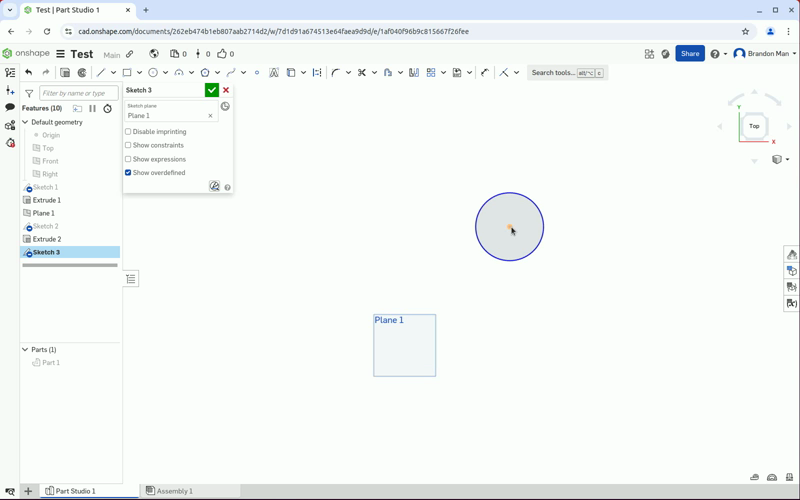
scroll(6)
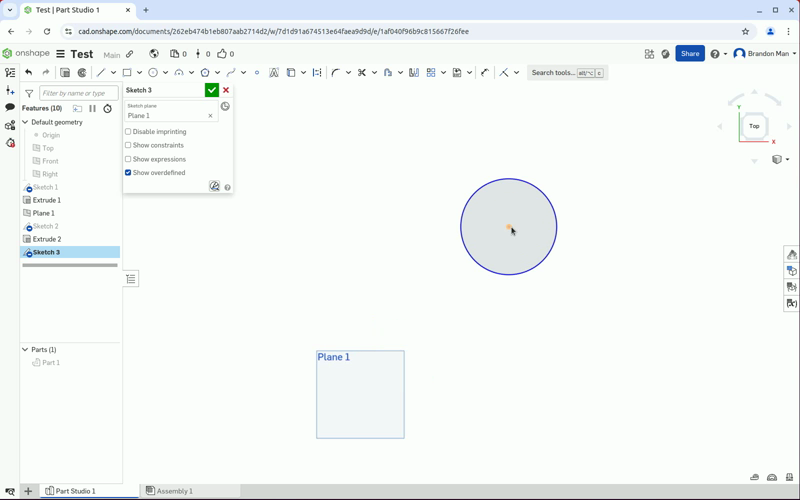
scroll(6)
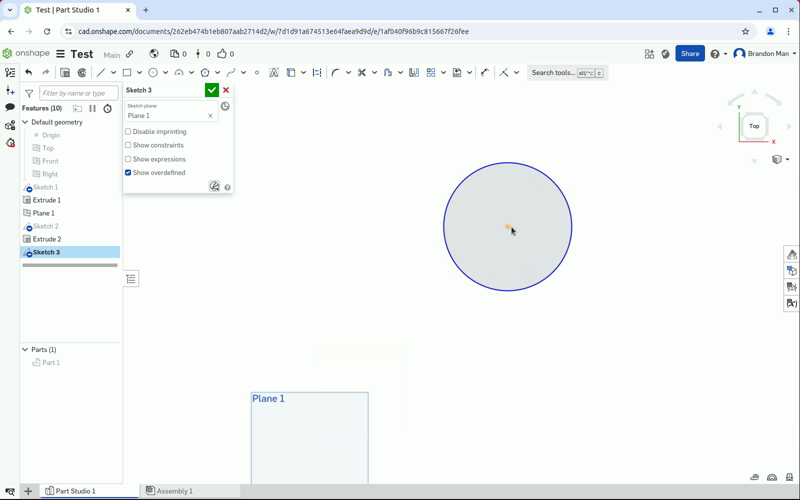
scroll(6)
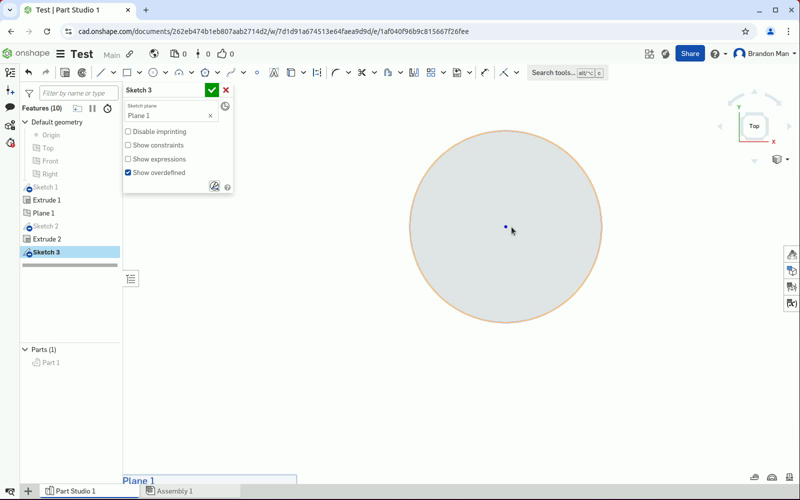
scroll(6)
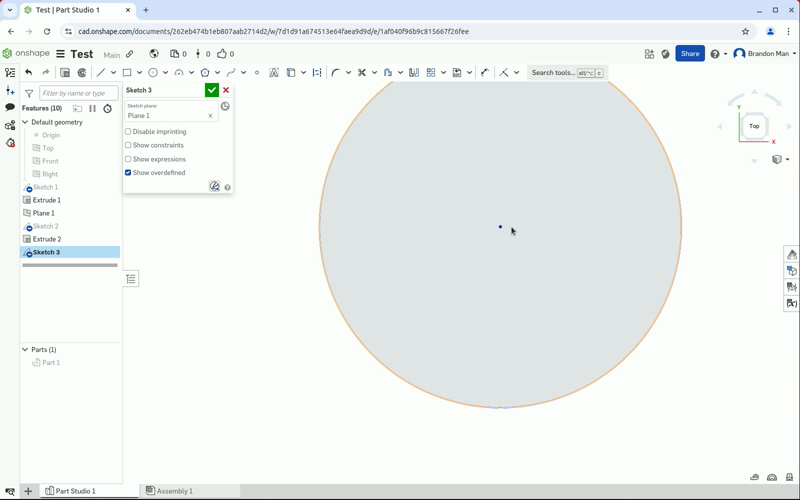
click(511, 226)
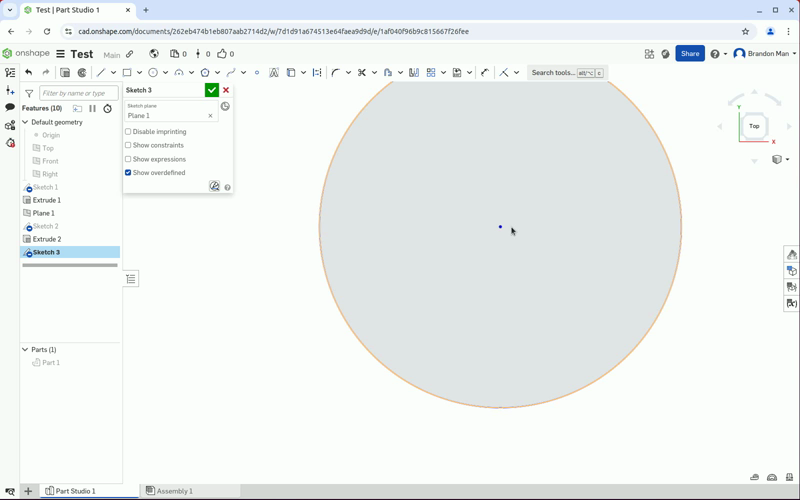
scroll(-6)
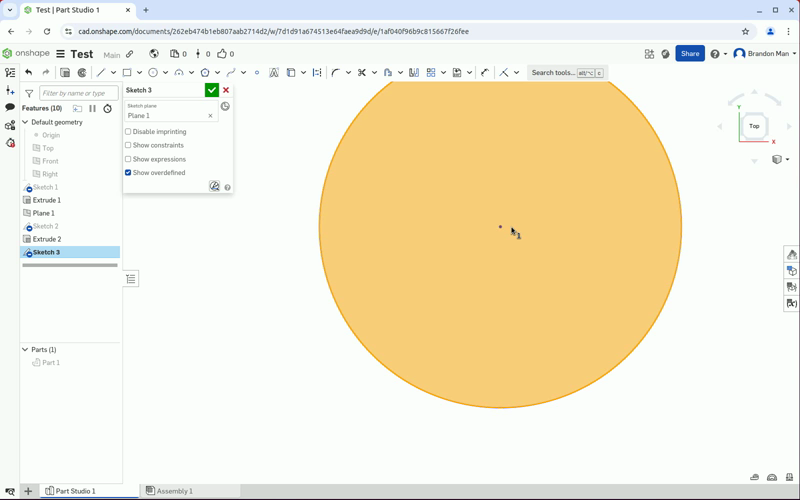
scroll(-6)
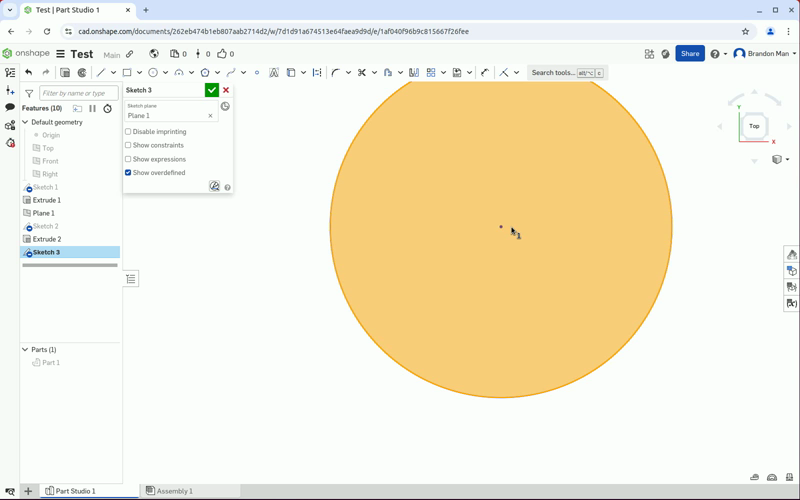
scroll(-6)
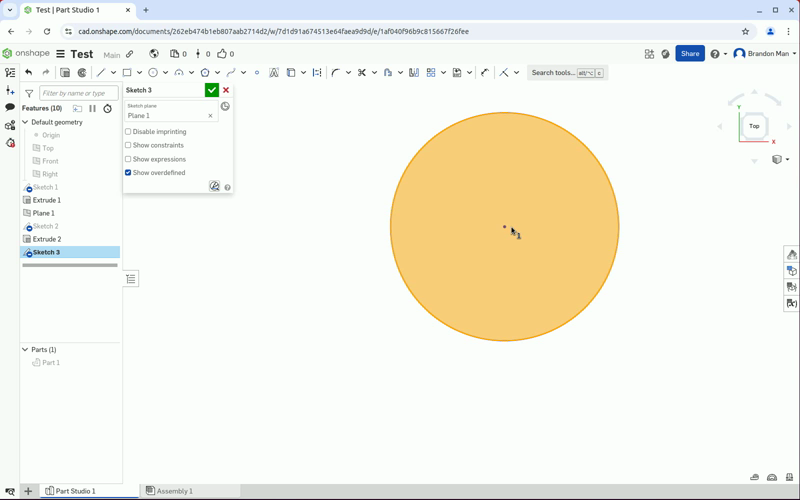
scroll(-6)
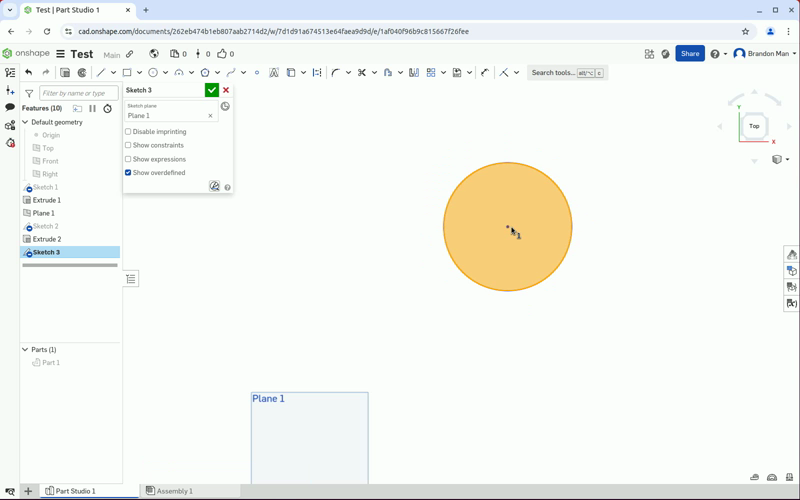
scroll(-6)
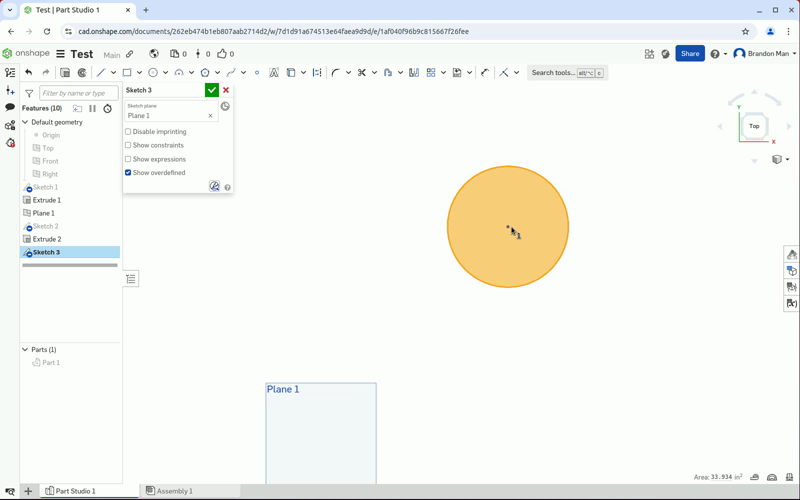
scroll(-6)
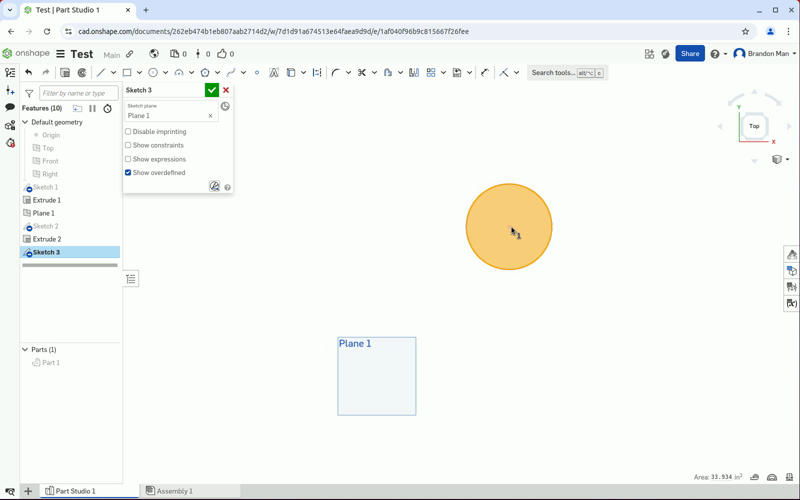
scroll(-6)
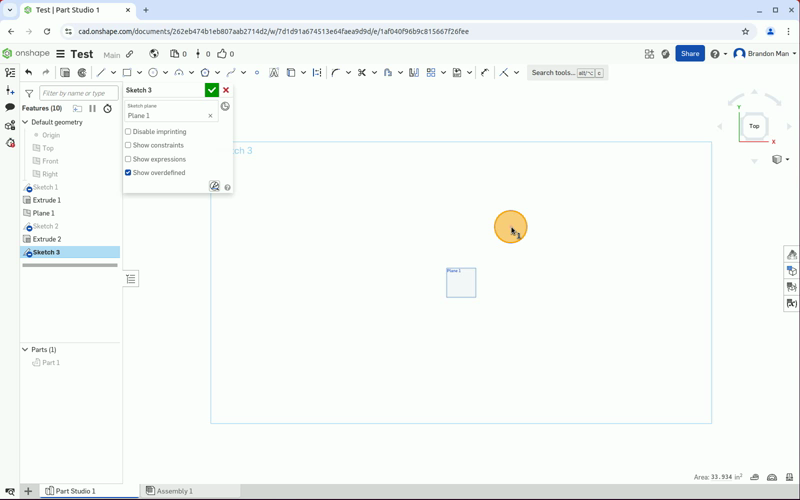
mouse_move(73, 352)
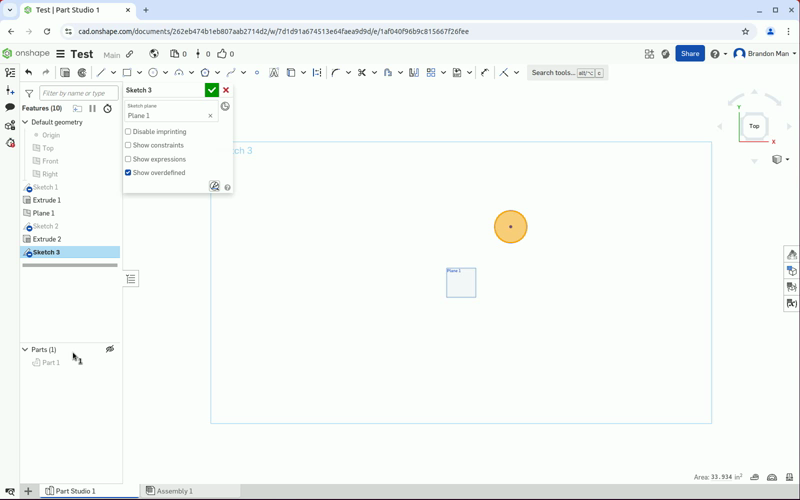
key(shift+y)
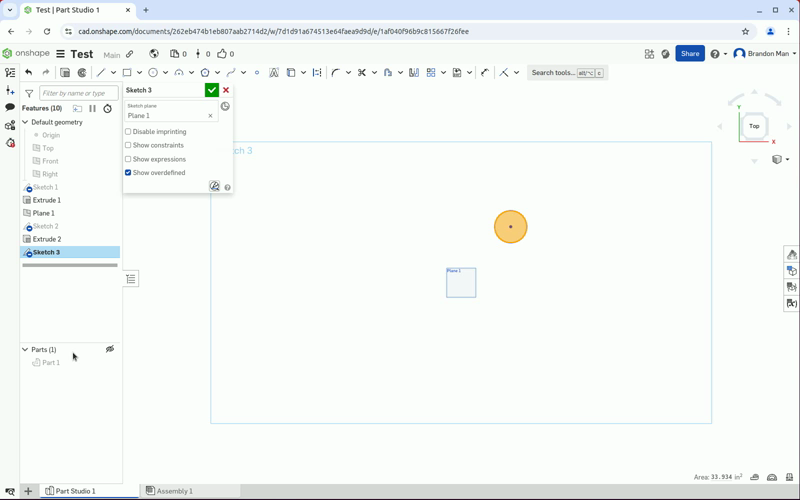
key(shift+e)
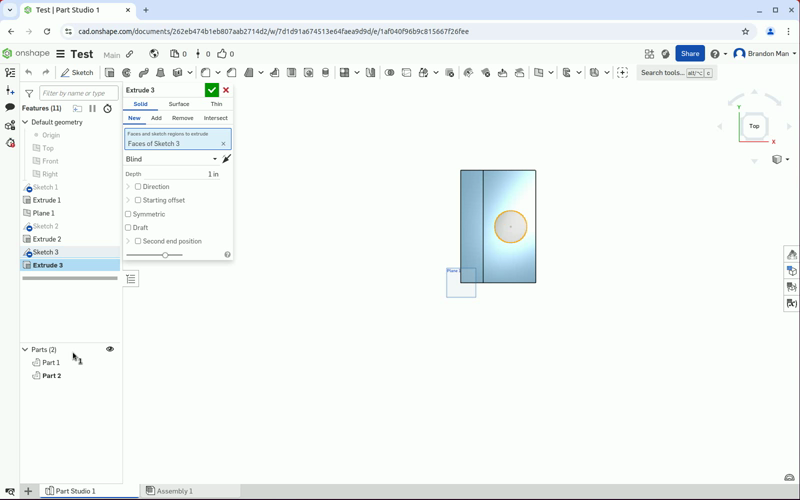
mouse_move(143, 106)
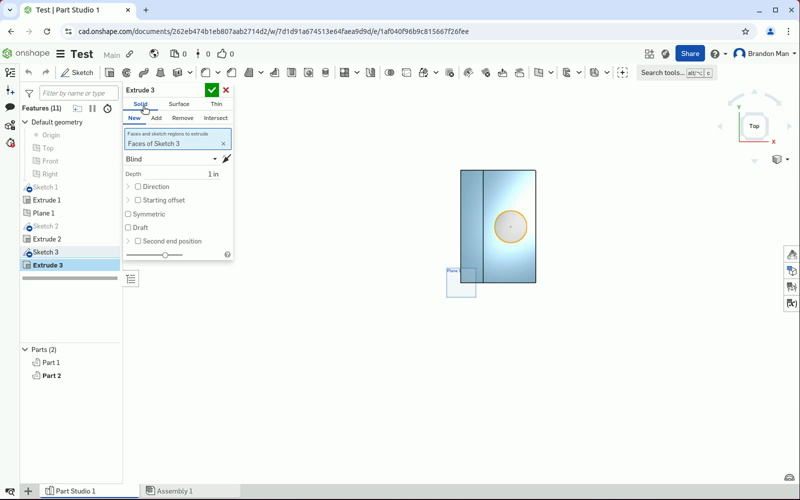
click(143, 106)
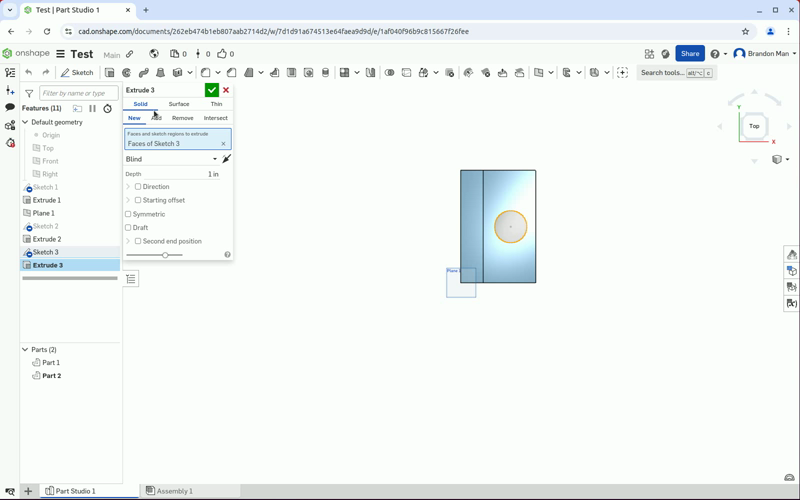
mouse_move(186, 120)
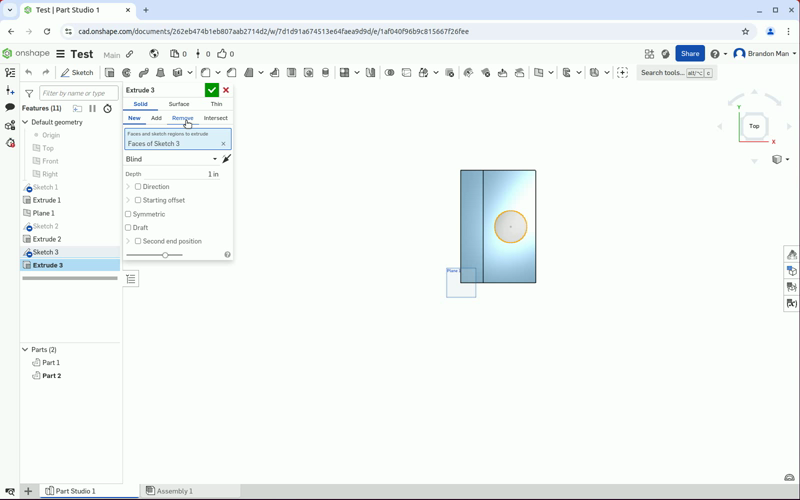
click(186, 120)
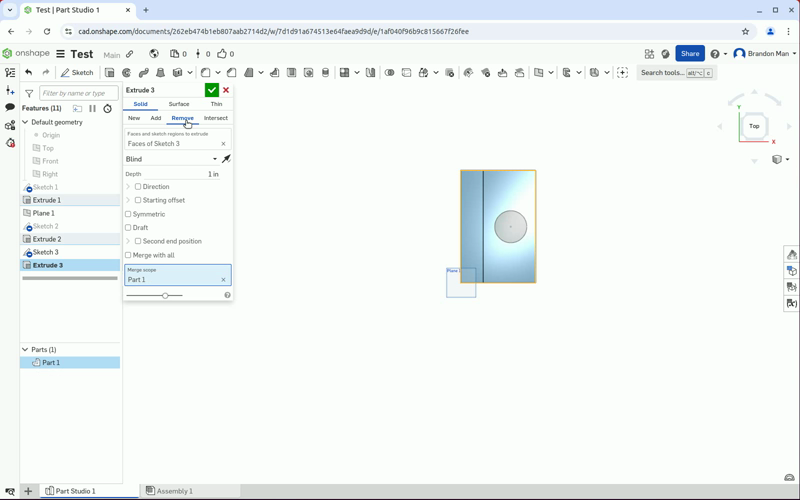
key(tab, 4)
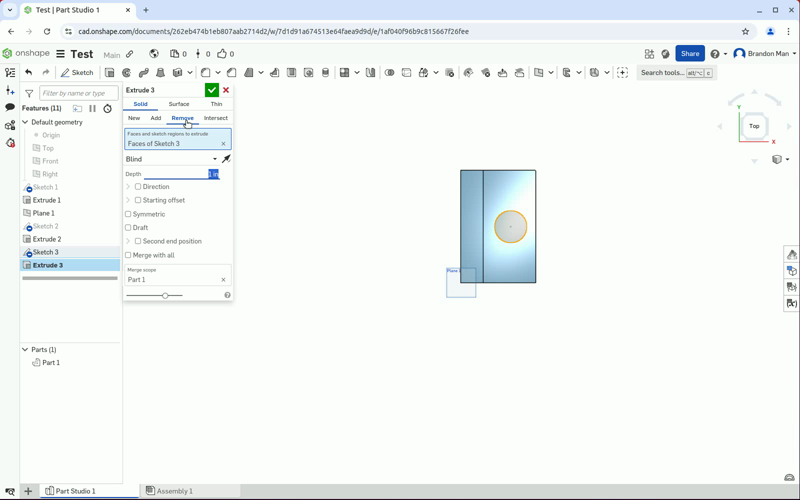
text(30.811)
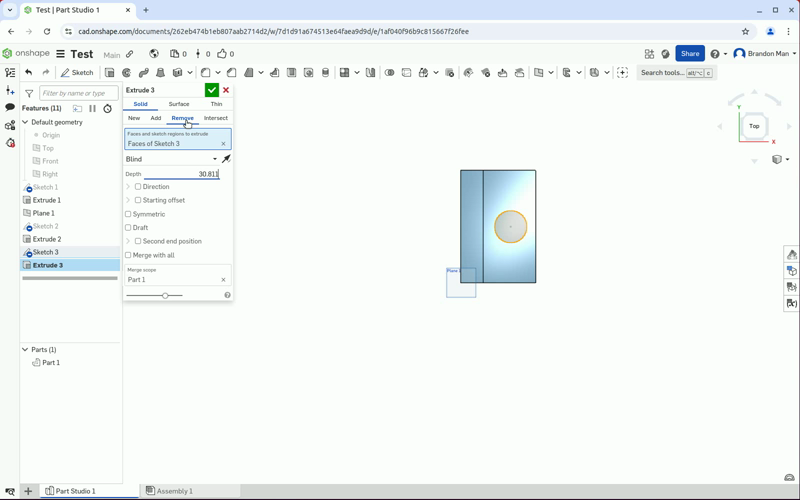
key(tab, 6)
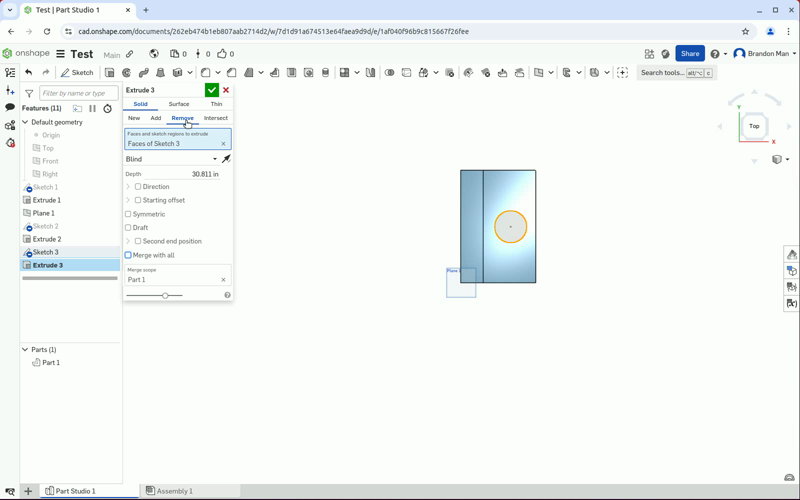
key(space)
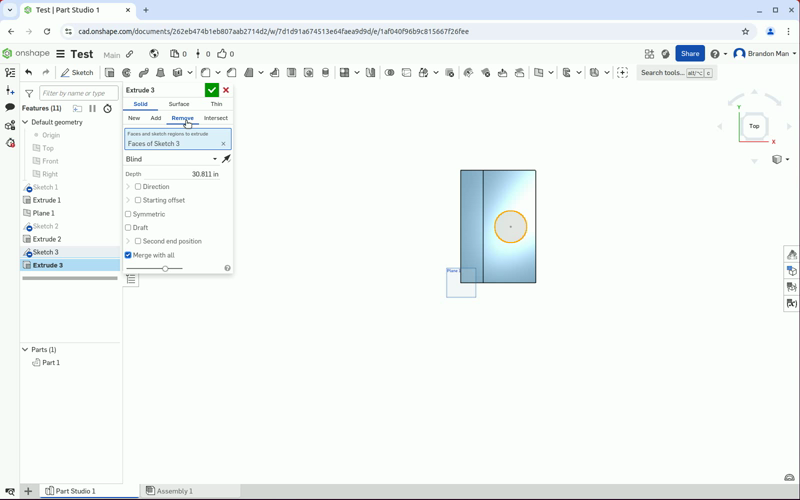
key(enter)
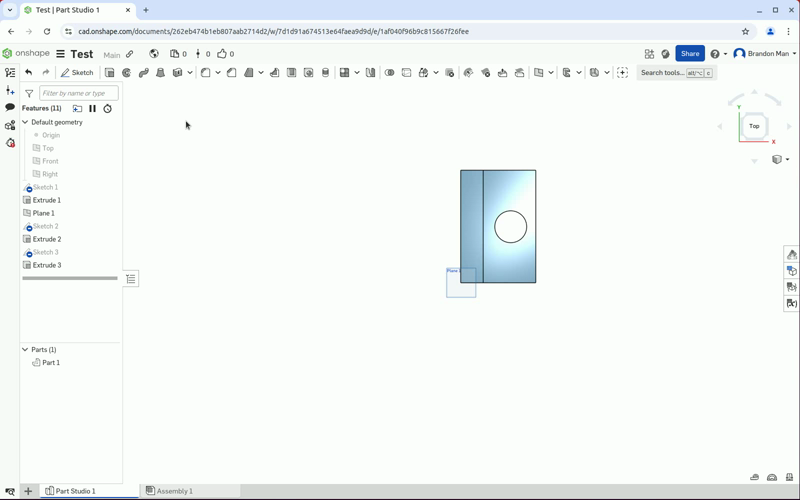
key(shift+h)
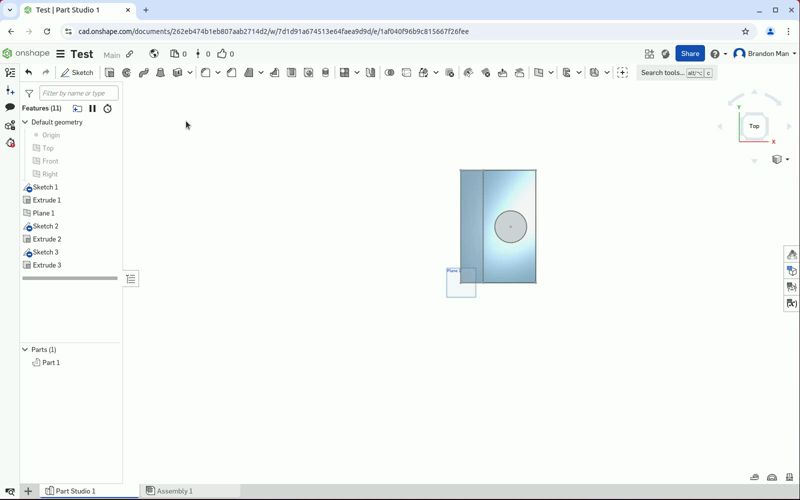
key(shift+h)
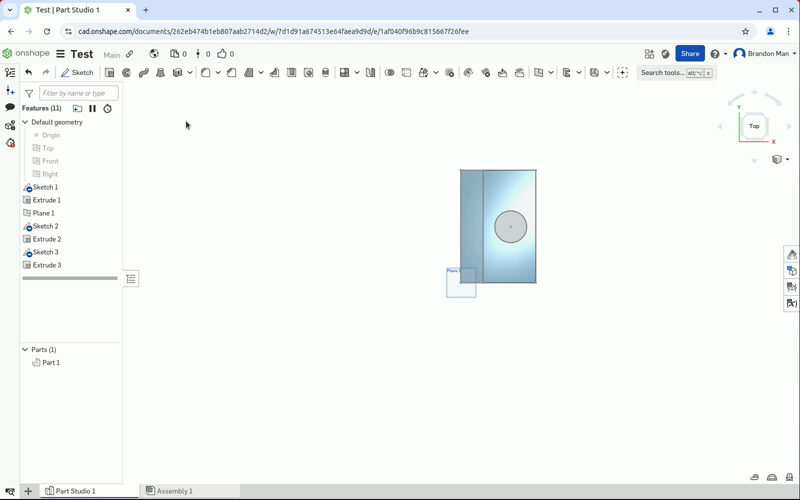
key(shift+7)
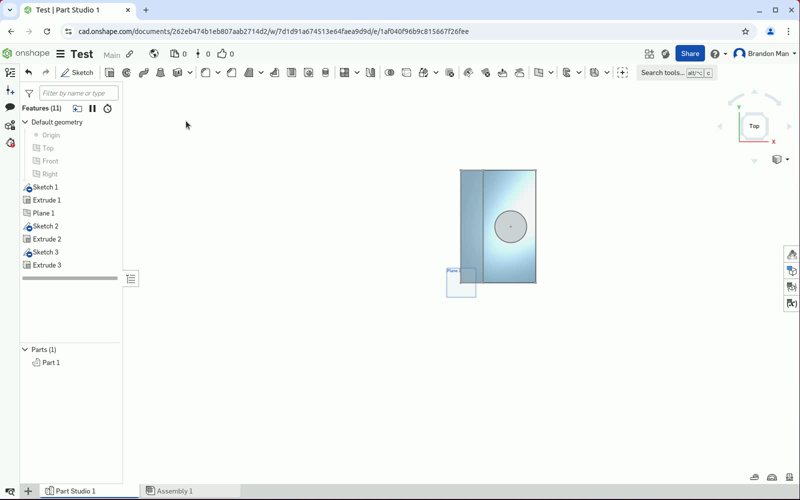
key(up, 3)
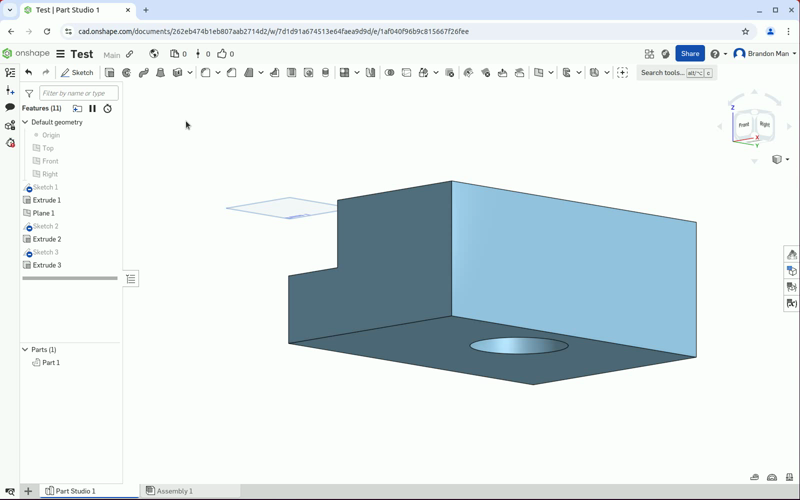
key(left, 3)
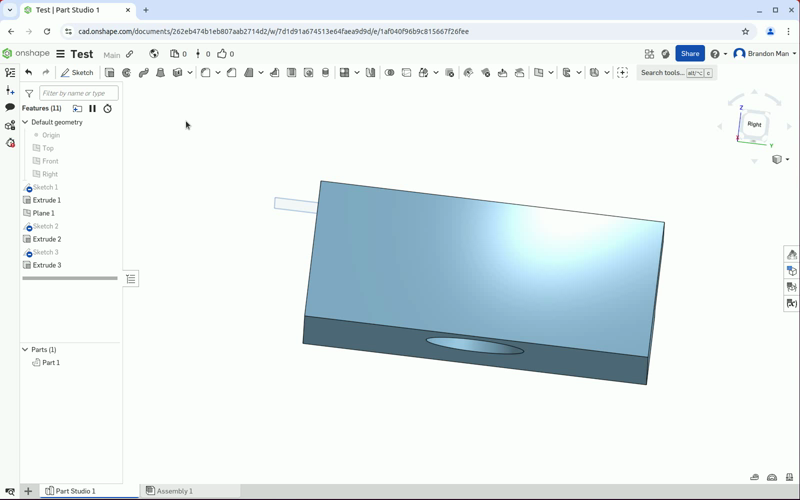
key(right, 3)
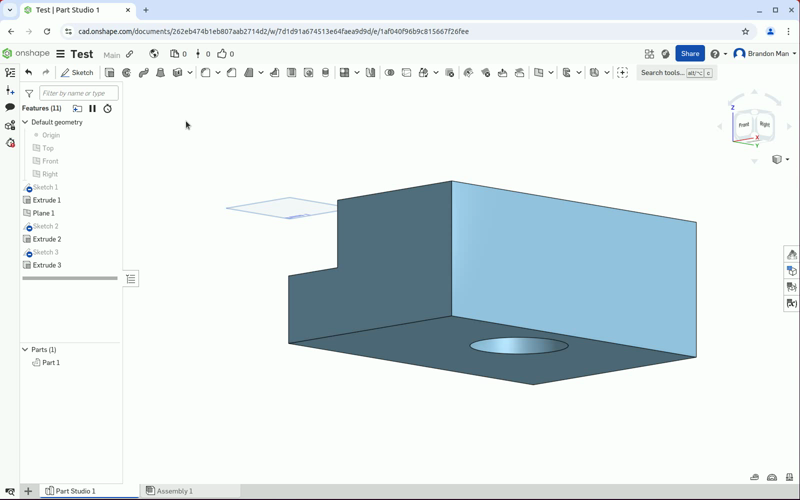
key(down, 3)
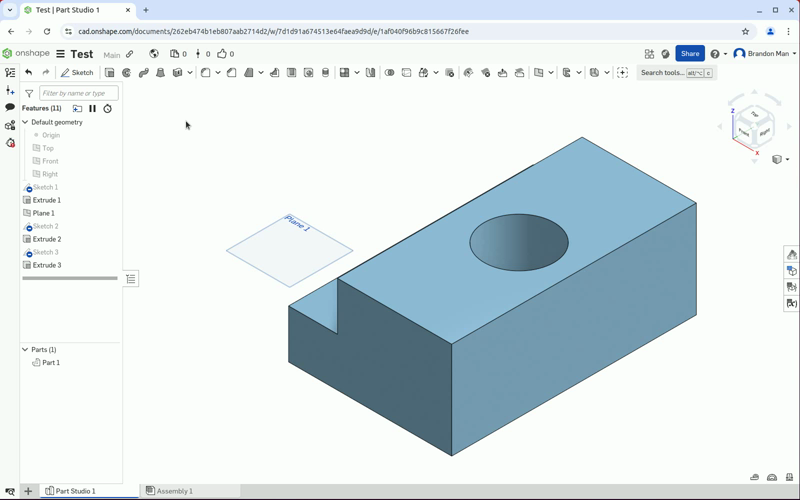
mouse_move(73, 189)
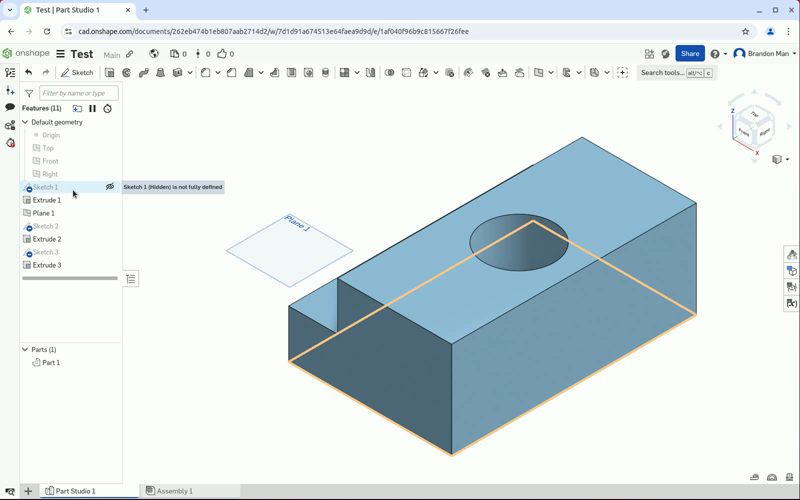
click(73, 189)